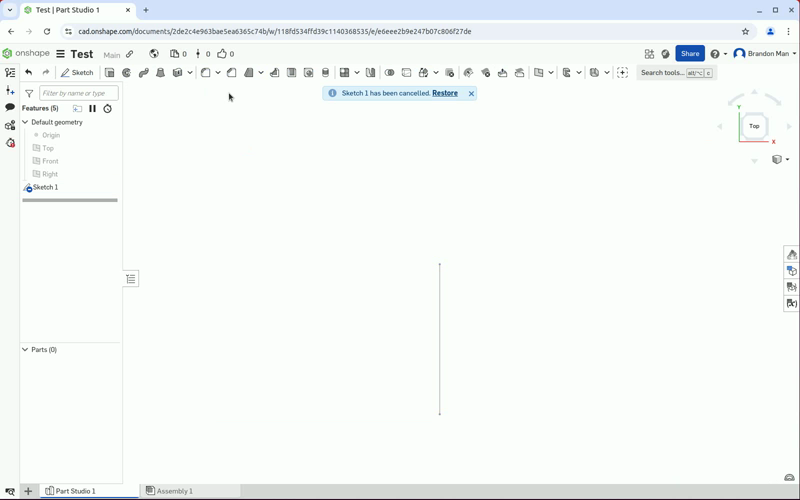
key(shift+h)
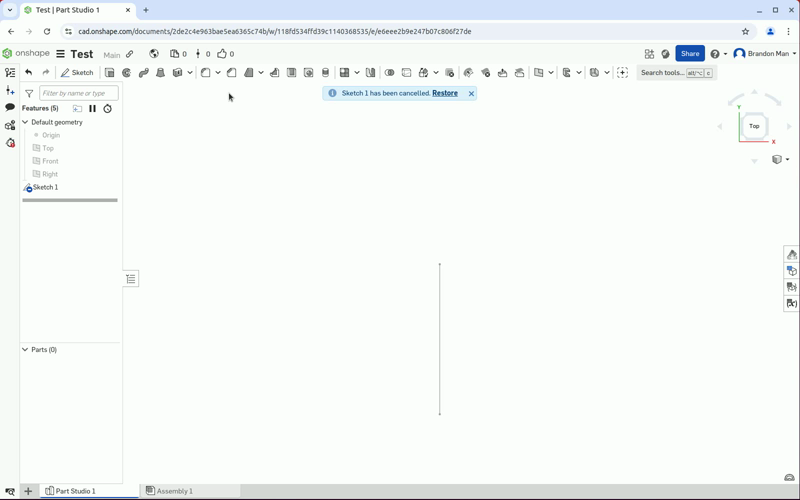
key(shift+s)
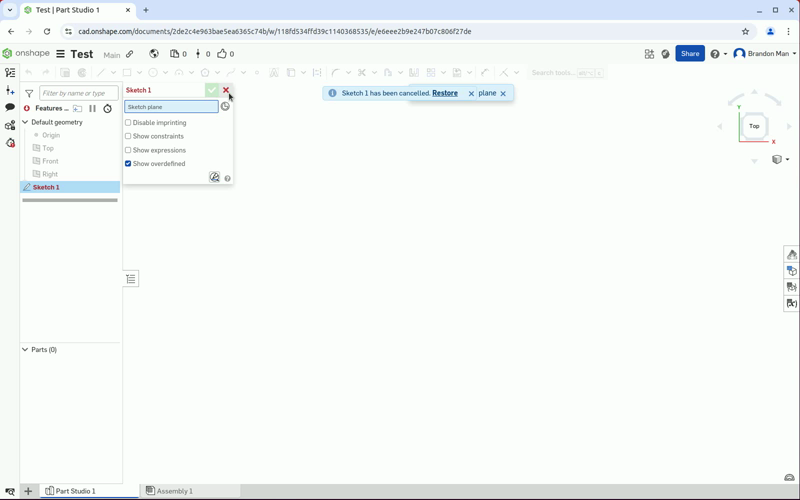
mouse_move(73, 150)
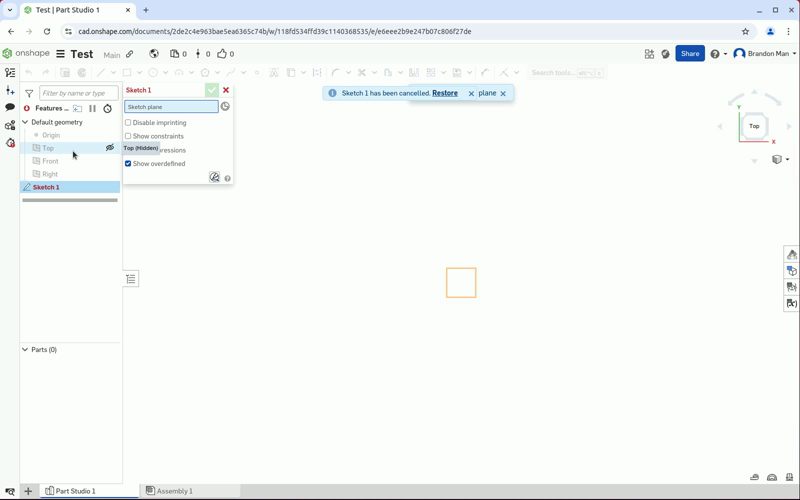
click(73, 150)
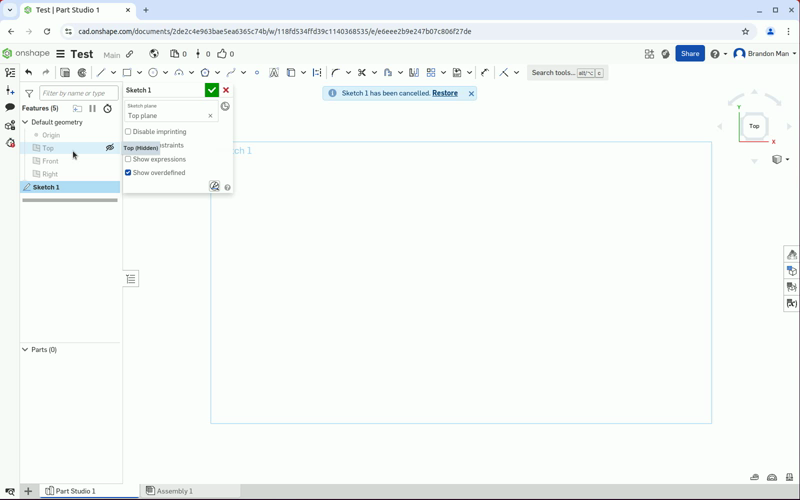
mouse_move(73, 352)
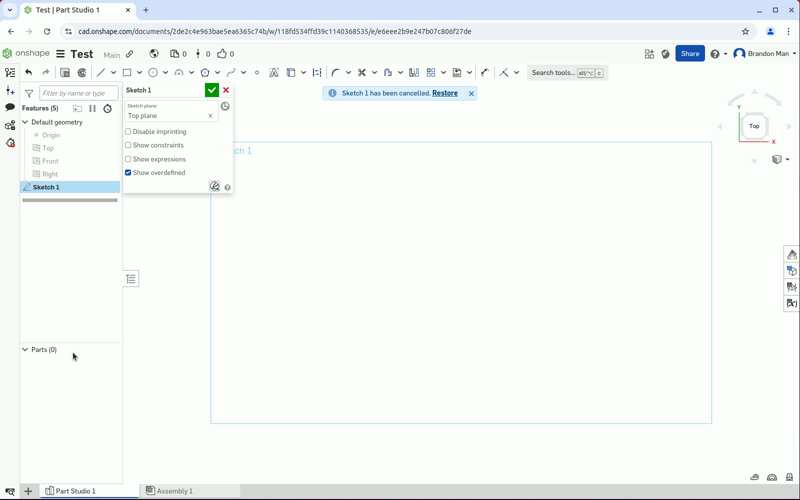
key(y)
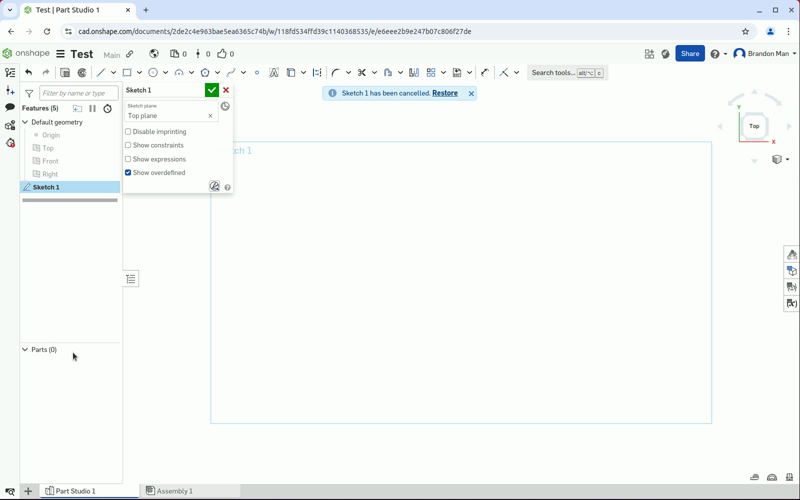
key(l)
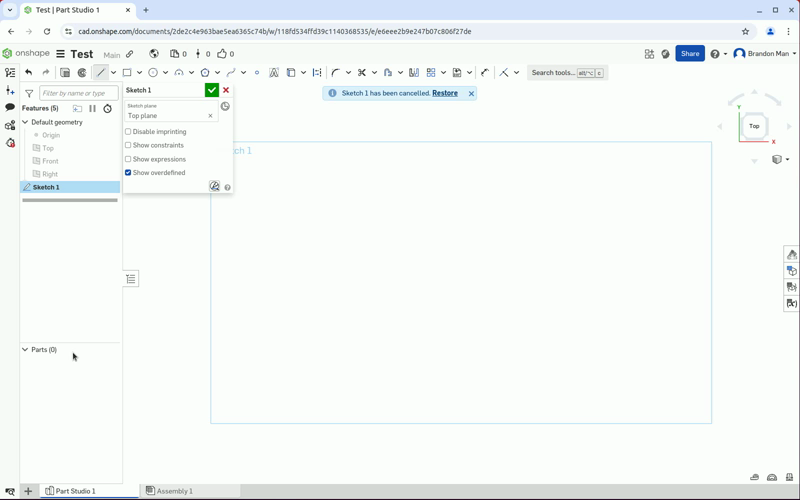
key_down(shift)
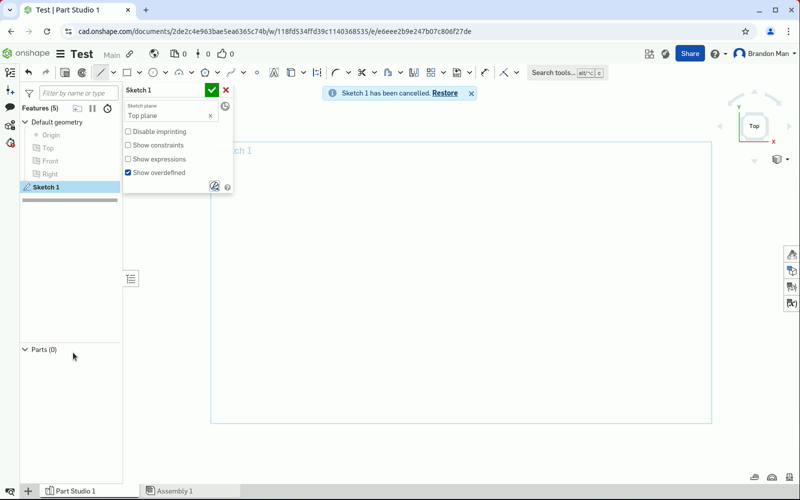
mouse_move(348, 395)
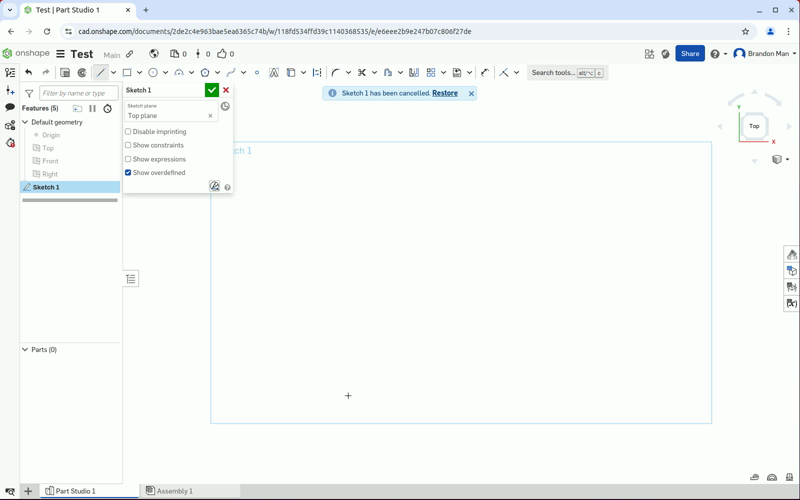
click(348, 395)
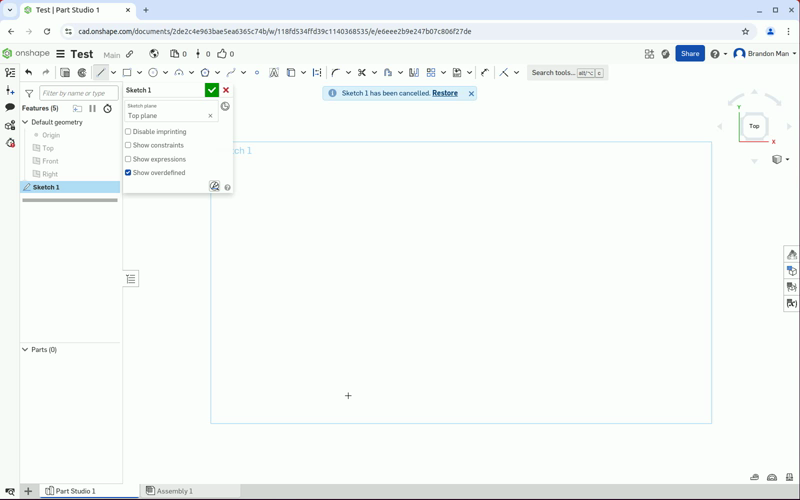
key_up(shift)
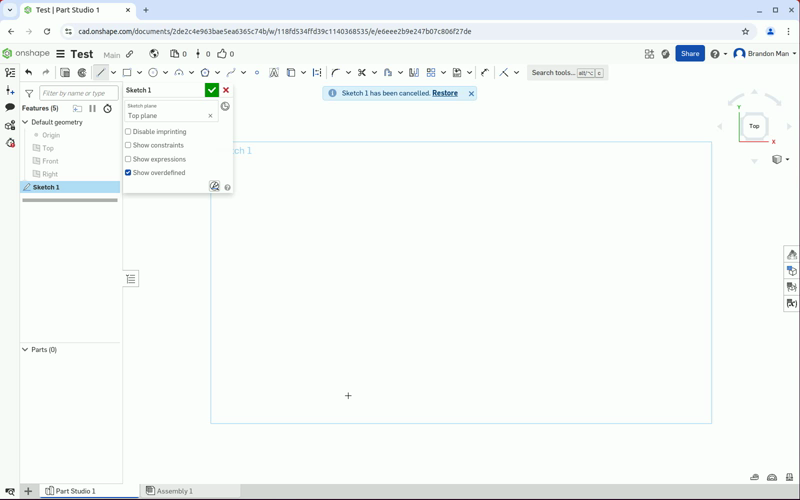
key_down(shift)
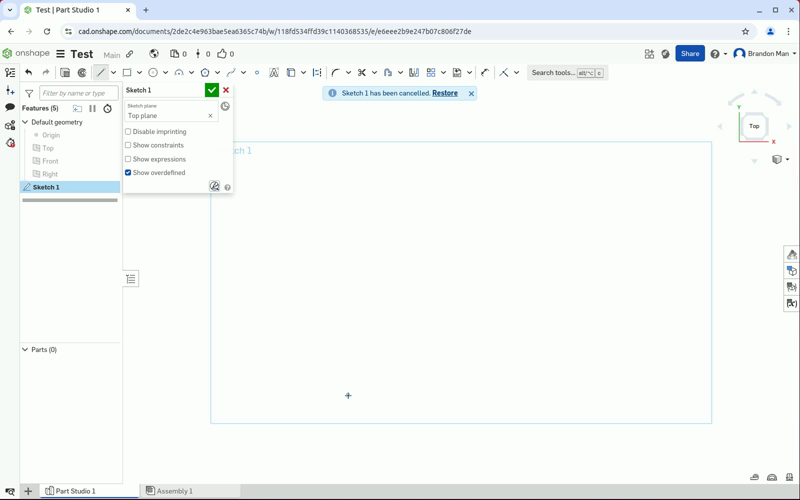
mouse_move(572, 395)
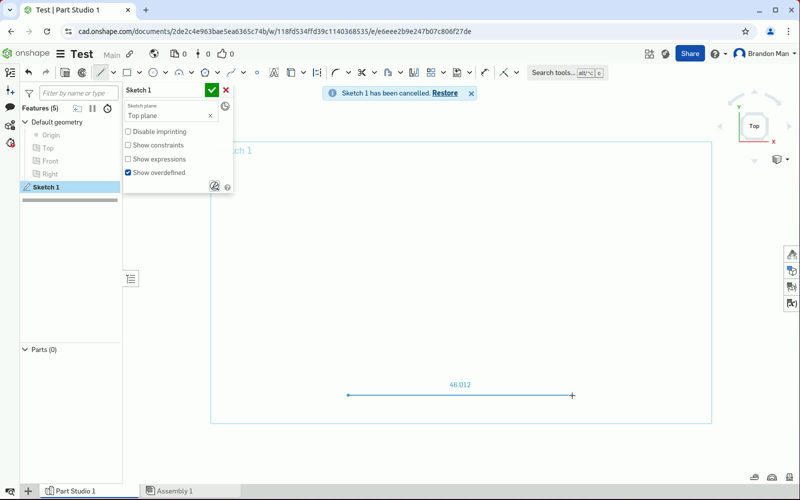
click(572, 395)
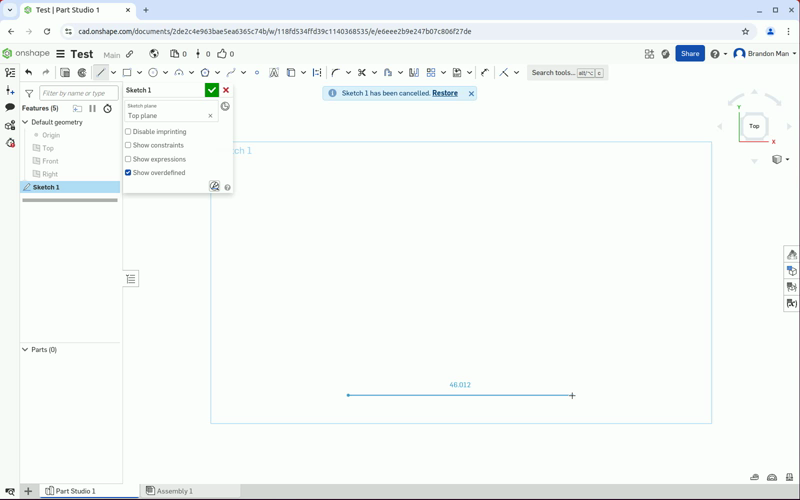
key_up(shift)
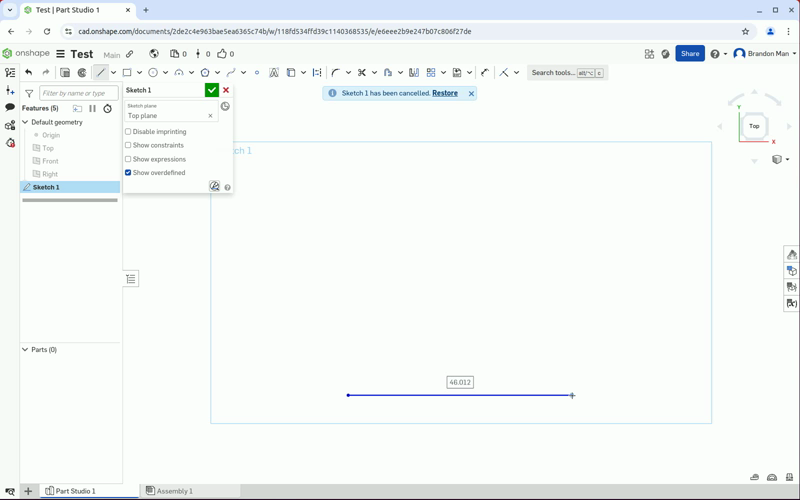
key_down(shift)
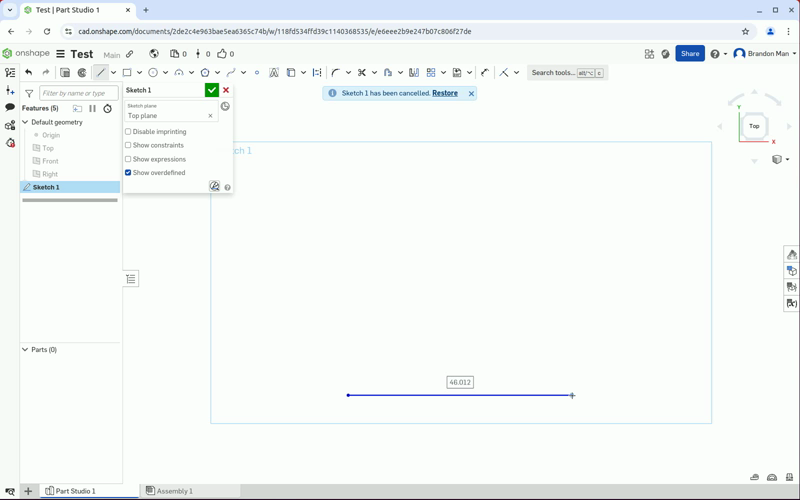
mouse_move(572, 171)
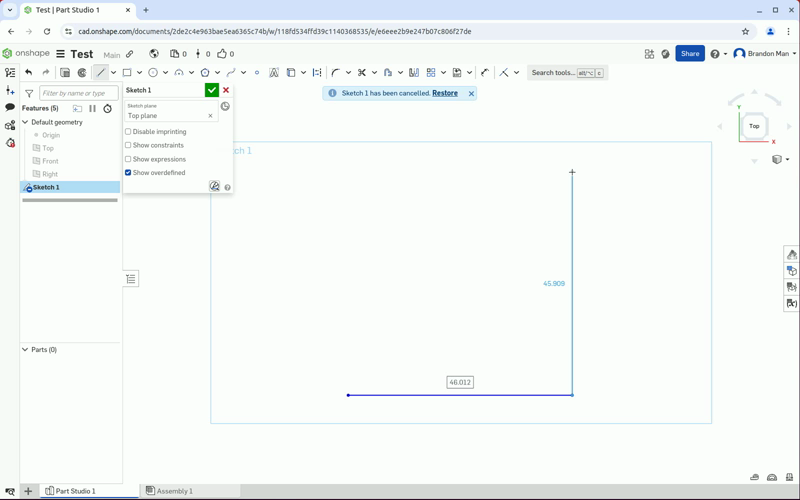
click(572, 171)
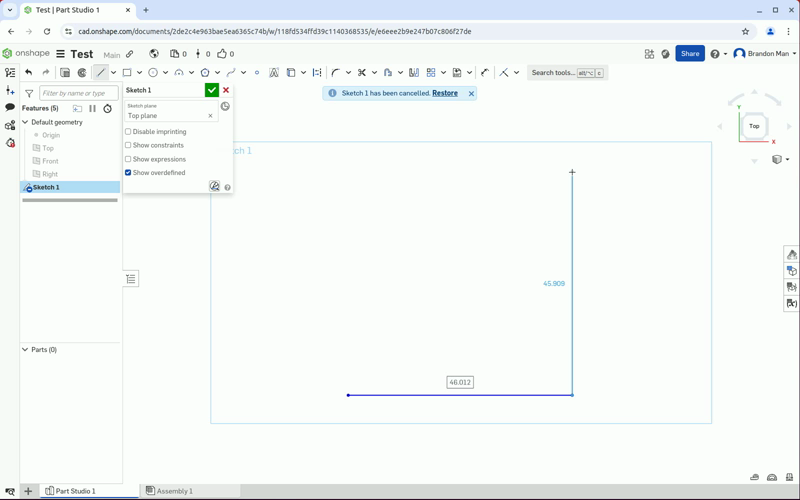
key_up(shift)
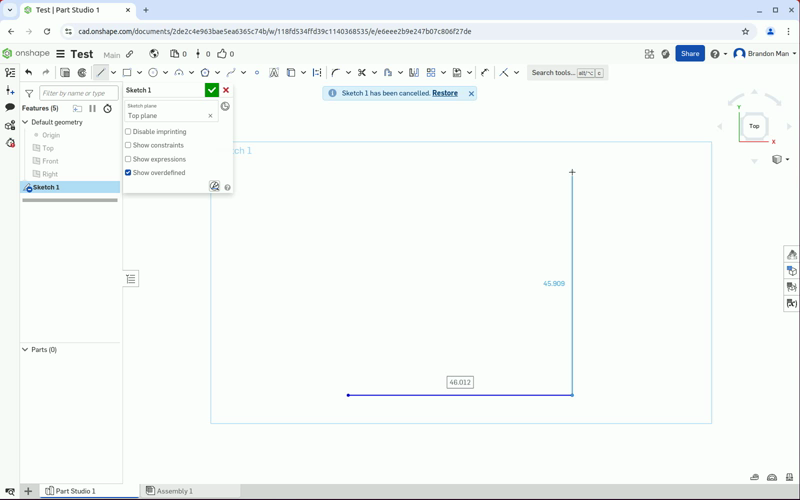
key_down(shift)
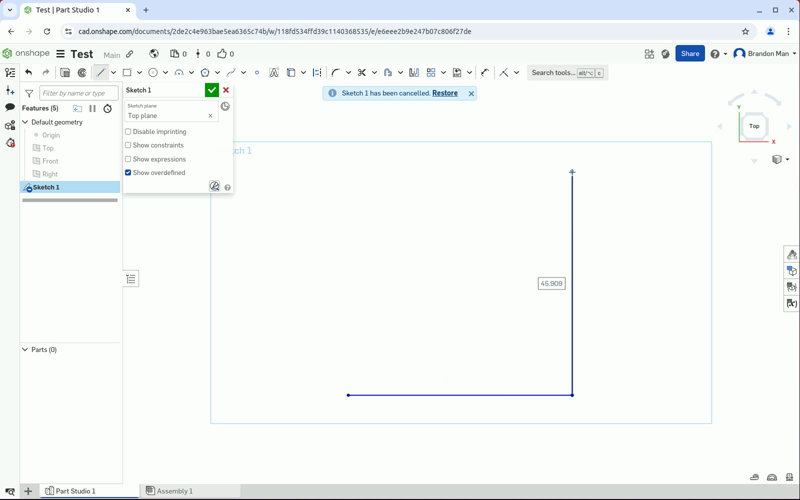
mouse_move(348, 171)
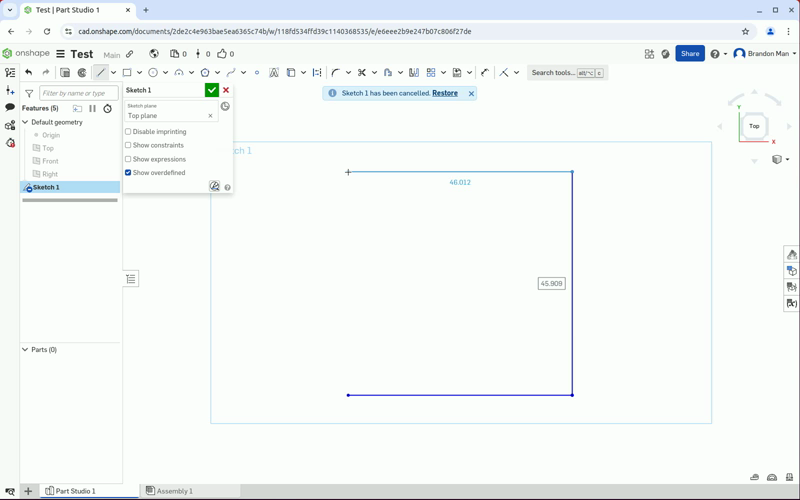
click(348, 171)
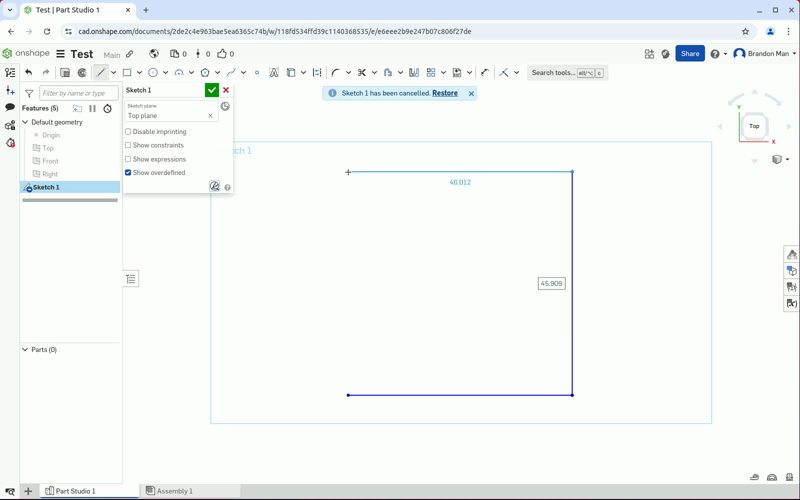
key_up(shift)
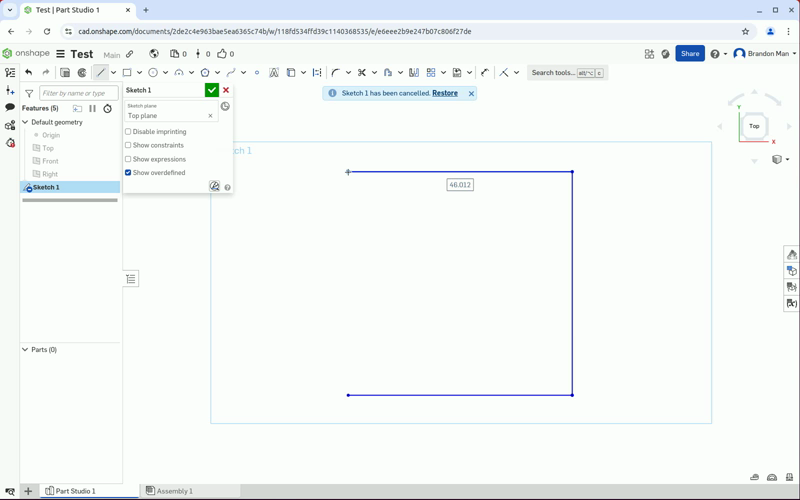
key_down(shift)
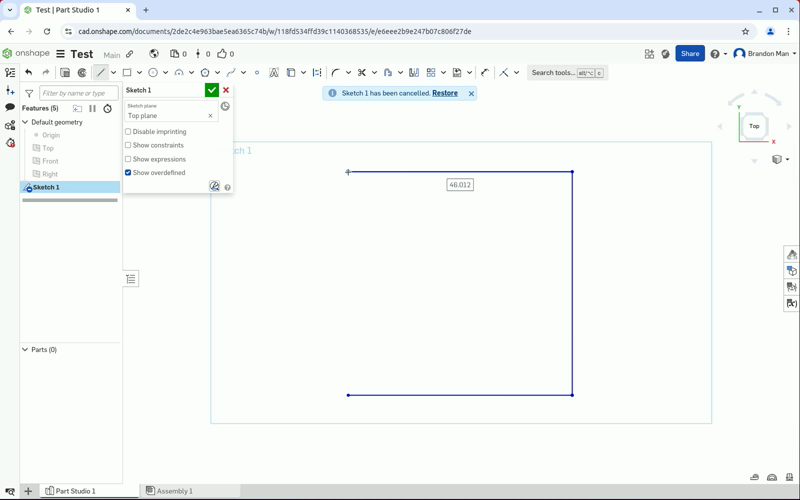
mouse_move(348, 395)
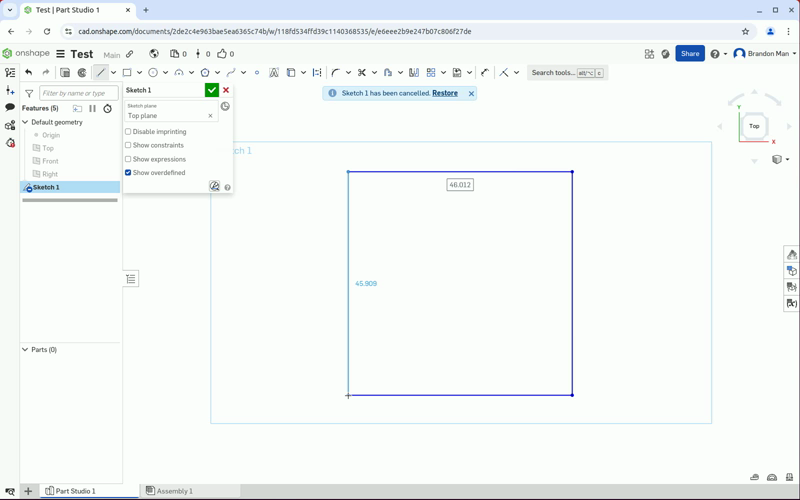
key_up(shift)
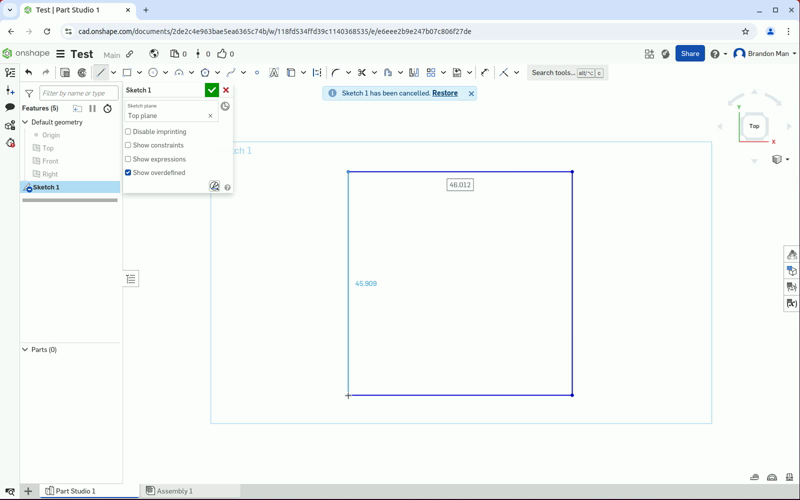
click(348, 395)
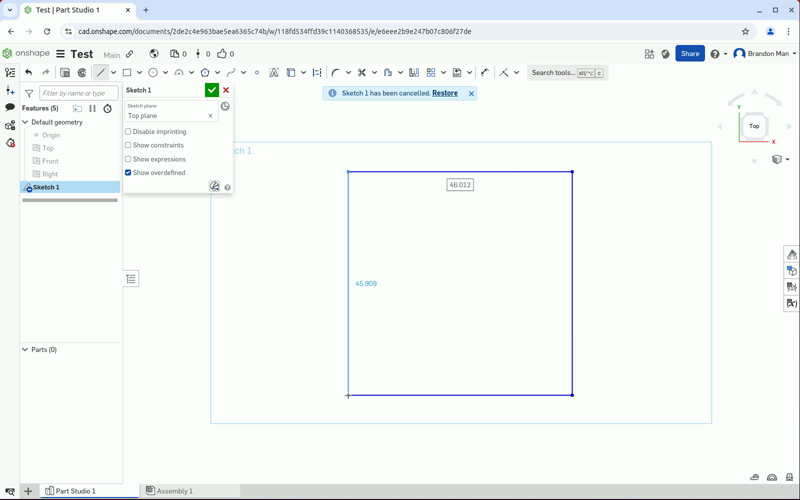
key(esc)
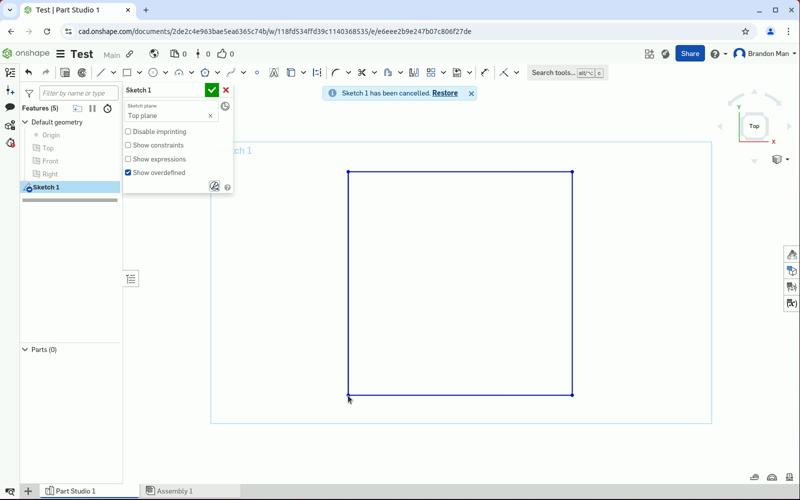
key(l)
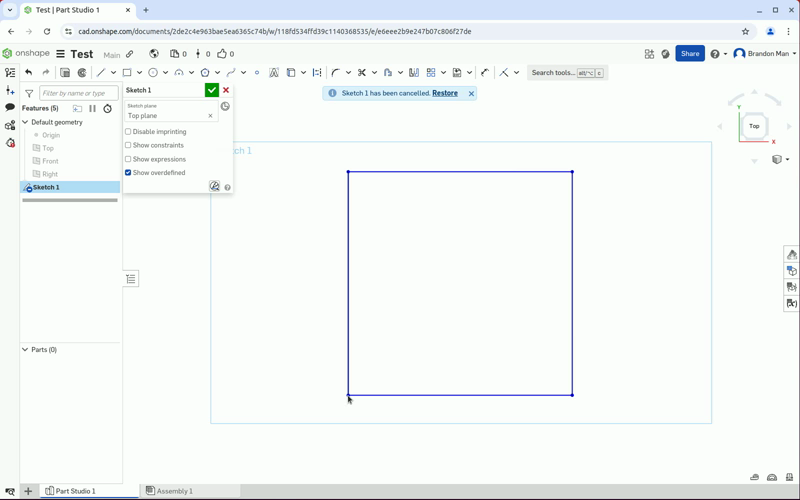
key_down(shift)
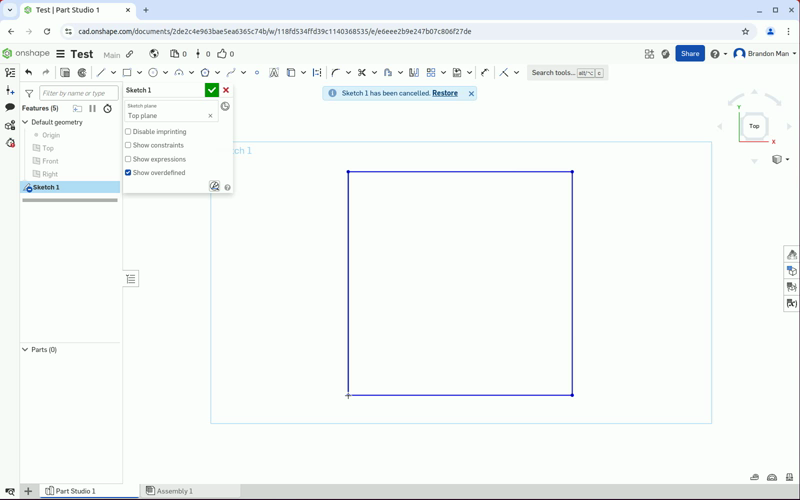
mouse_move(404, 339)
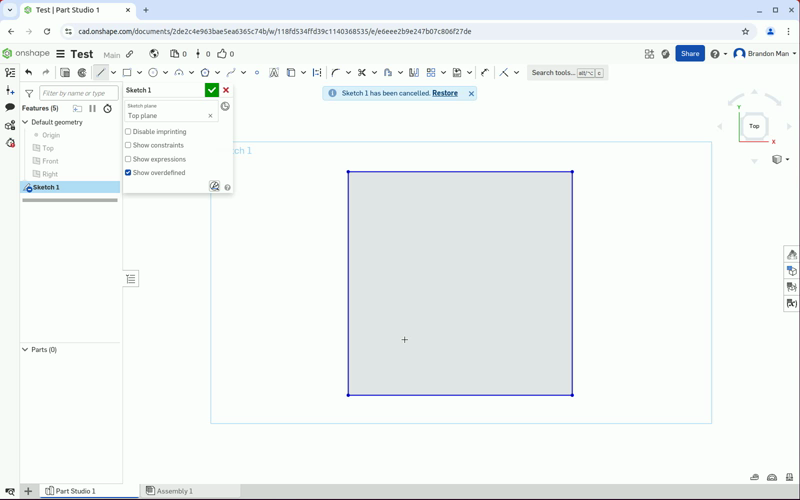
click(404, 339)
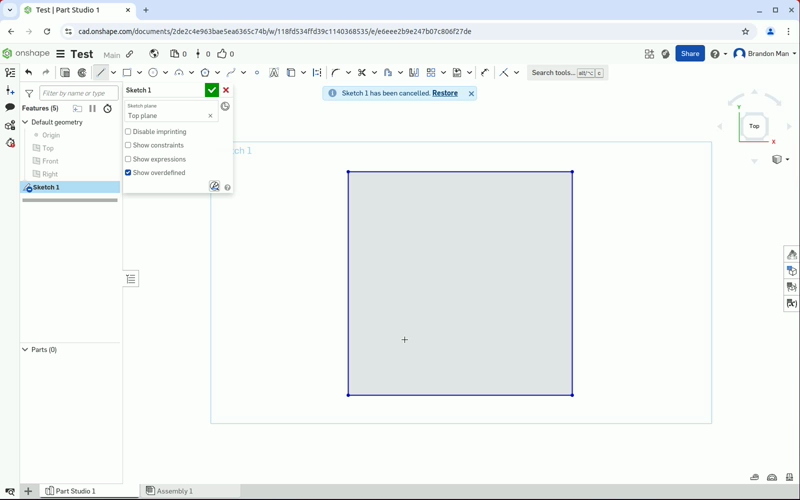
key_up(shift)
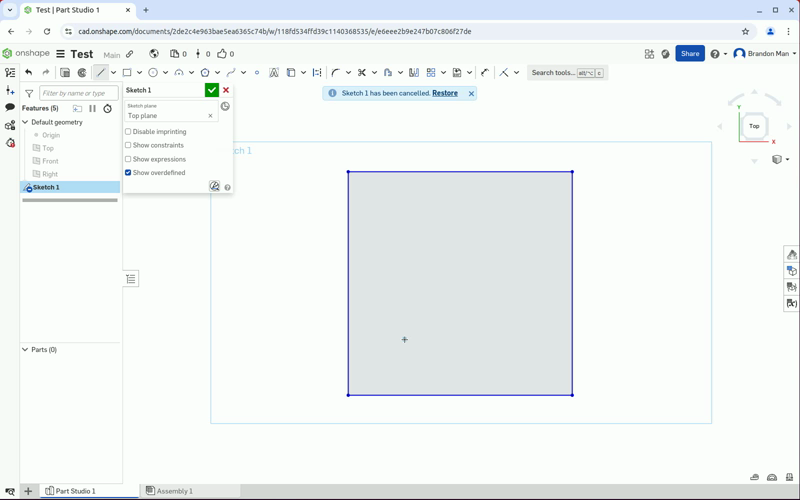
key_down(shift)
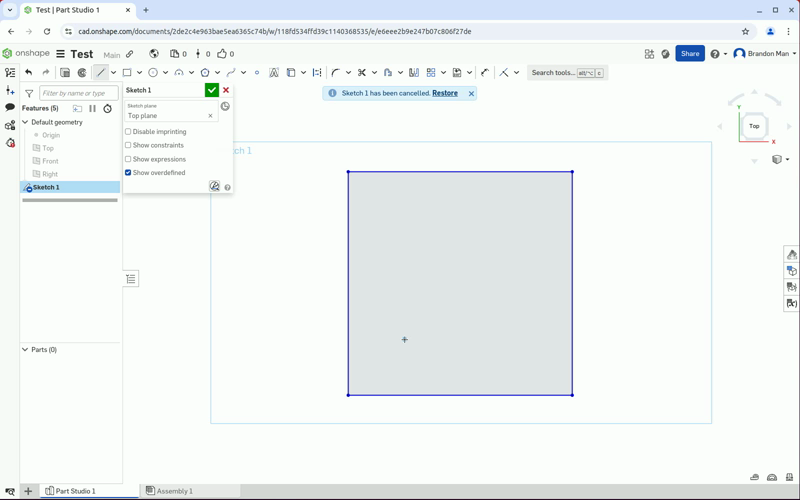
mouse_move(515, 339)
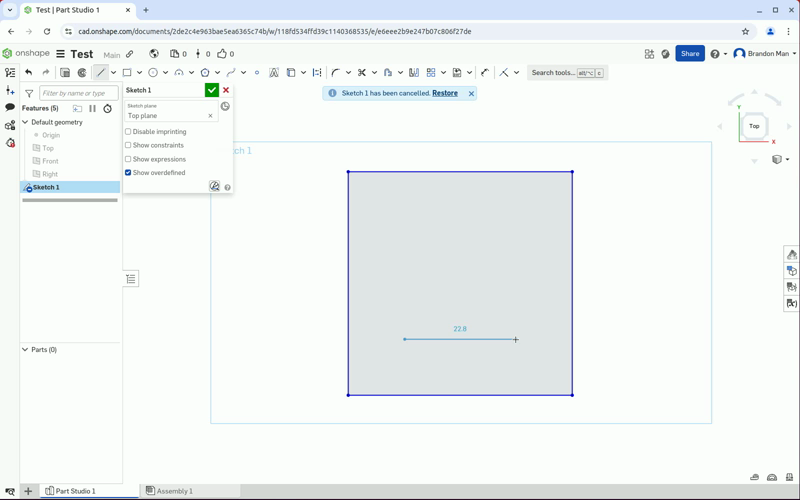
click(515, 339)
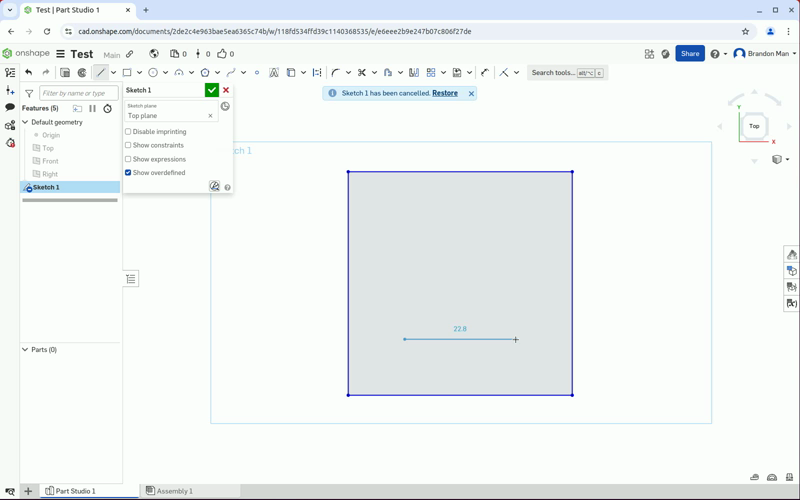
key_up(shift)
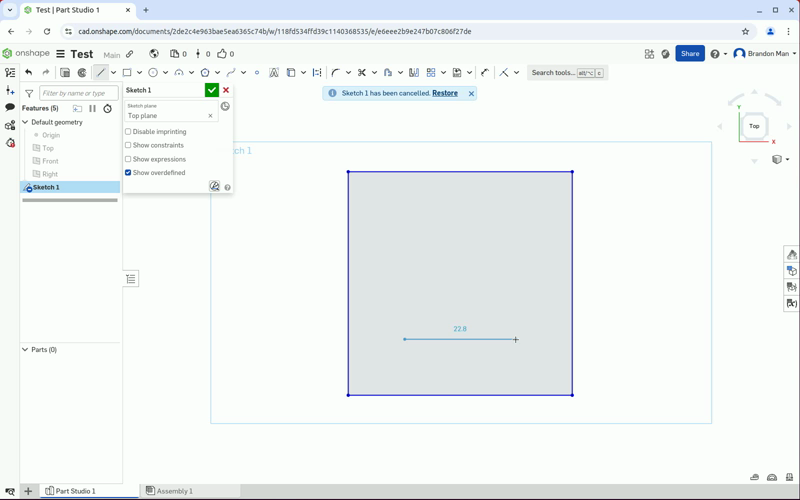
key_down(shift)
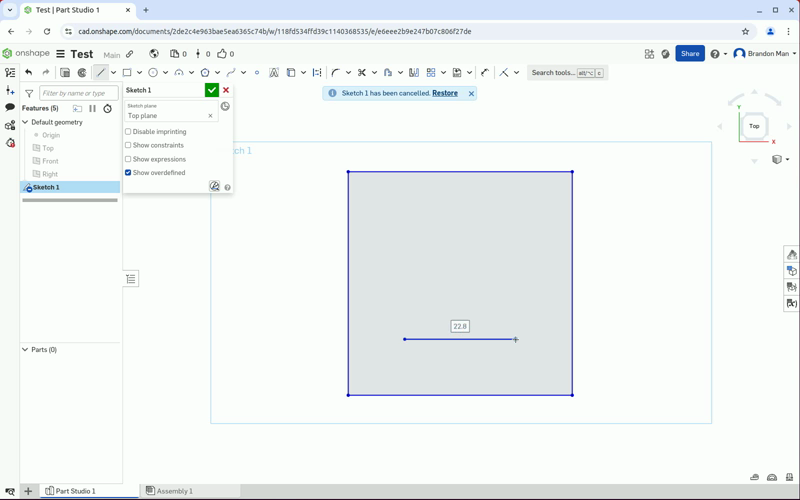
mouse_move(515, 228)
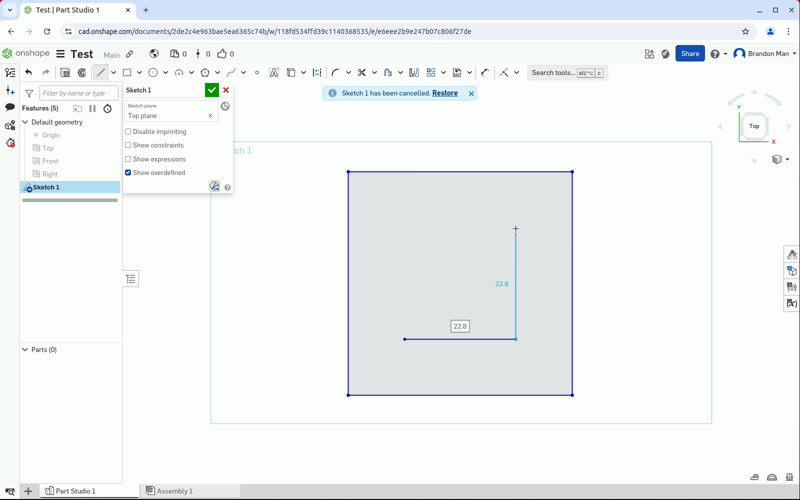
click(515, 228)
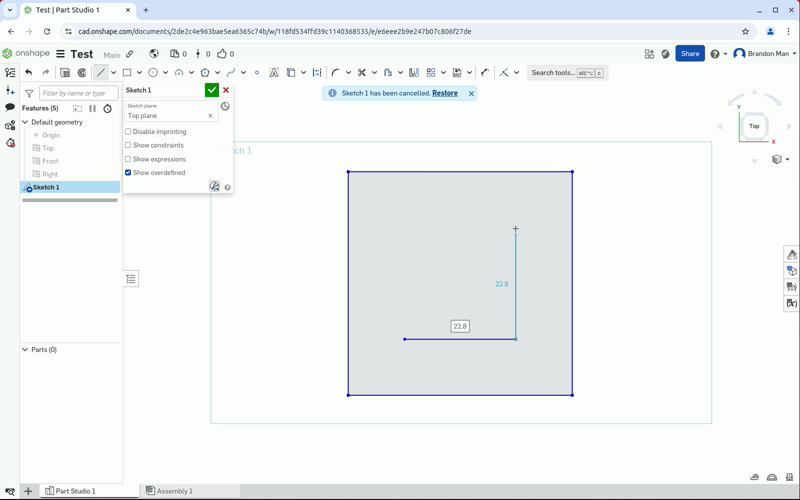
key_up(shift)
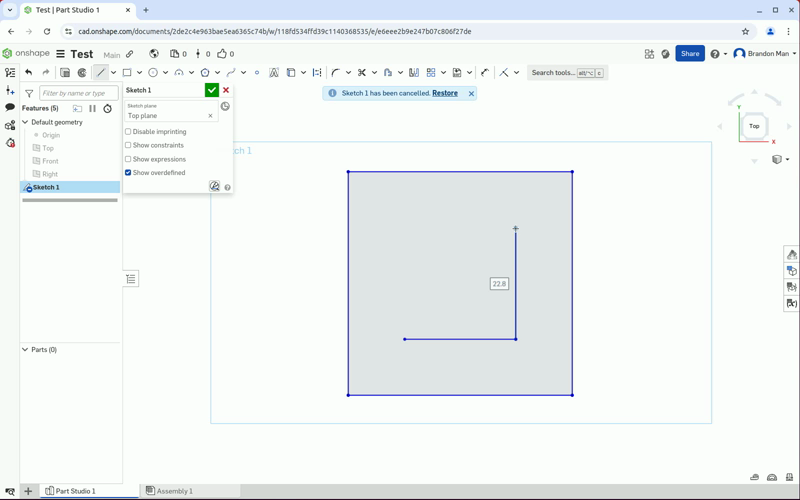
key_down(shift)
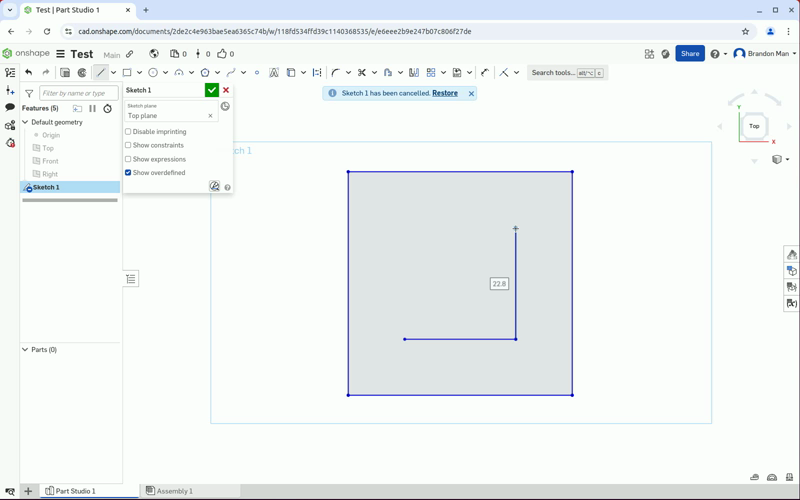
mouse_move(404, 228)
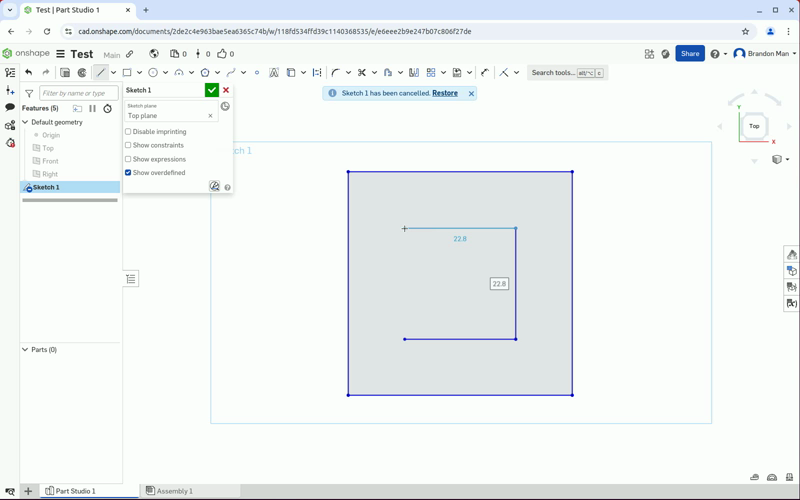
click(404, 228)
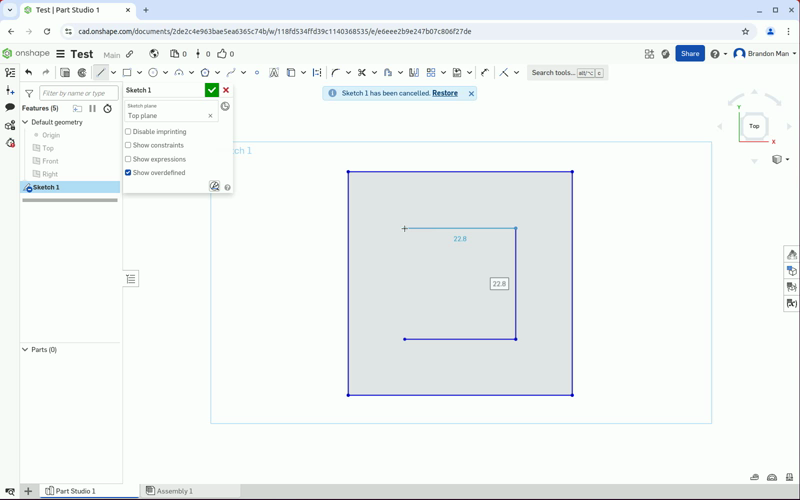
key_up(shift)
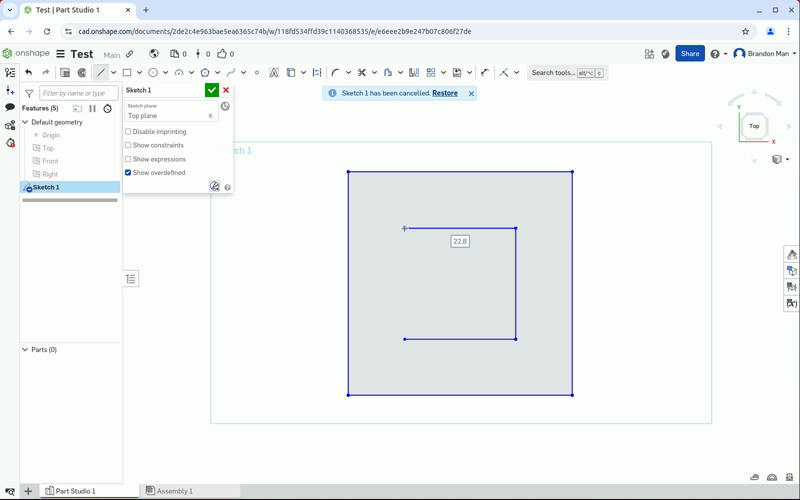
key_down(shift)
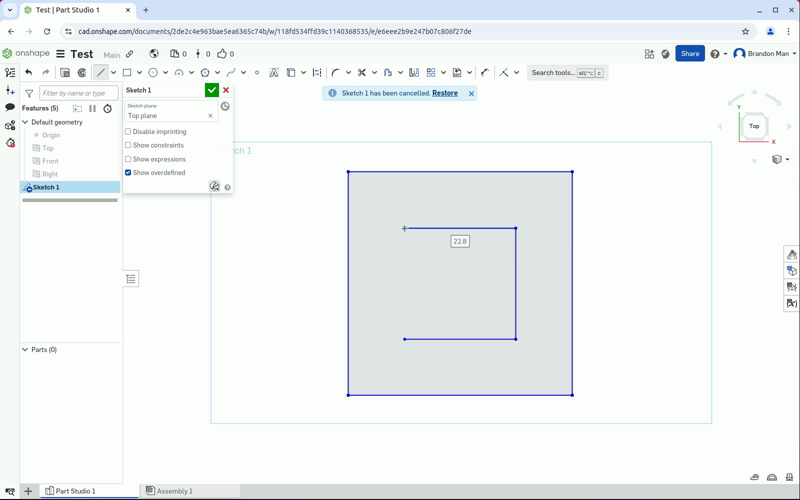
mouse_move(404, 339)
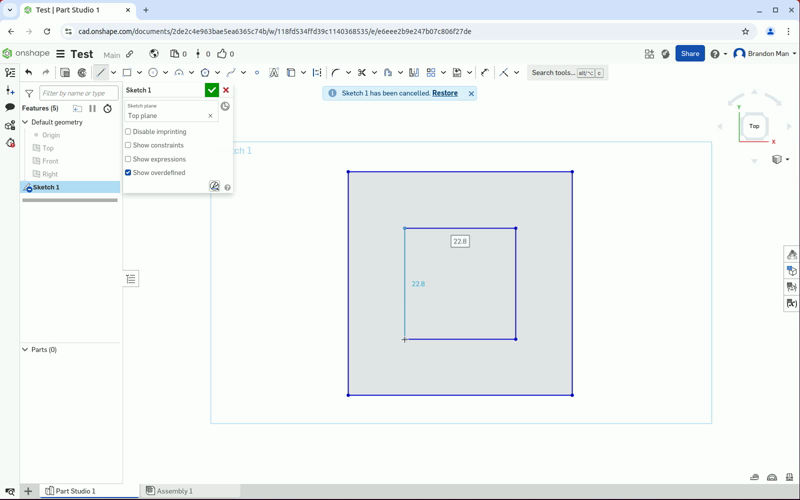
key_up(shift)
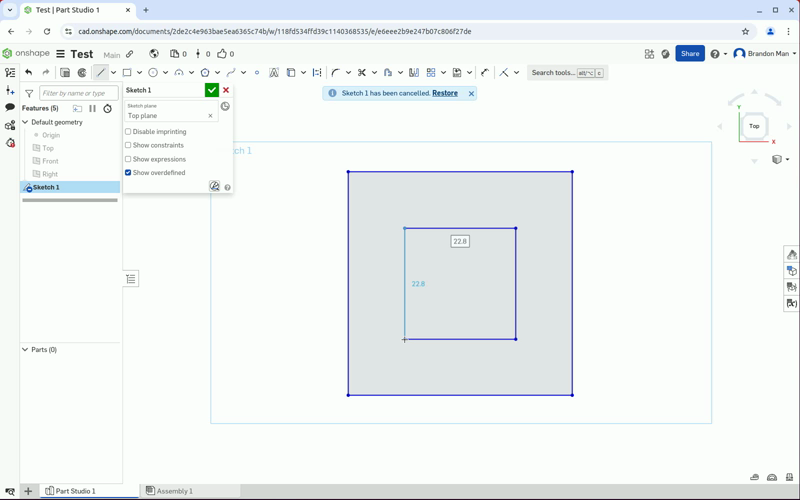
click(404, 339)
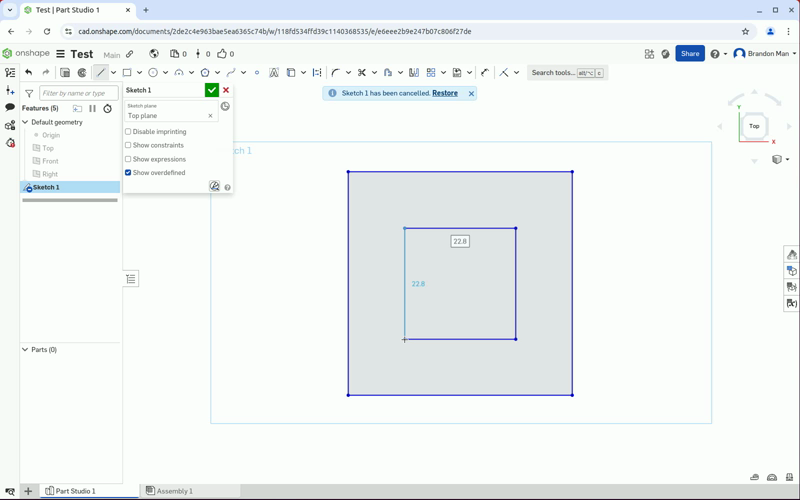
key(esc)
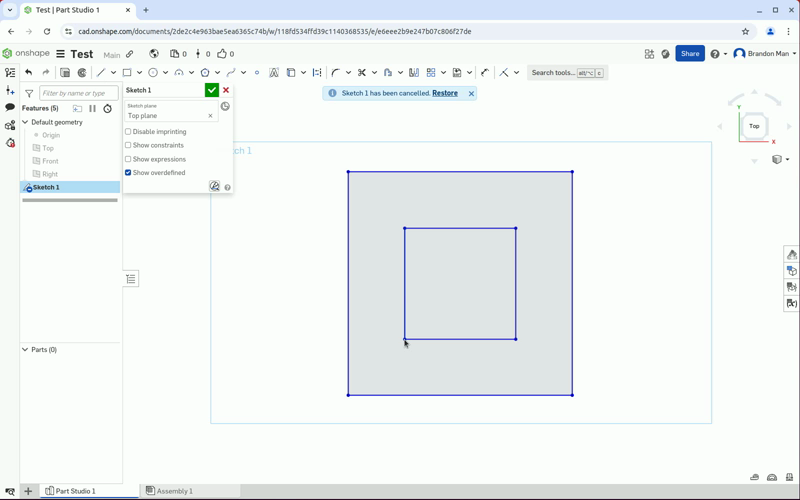
mouse_move(381, 356)
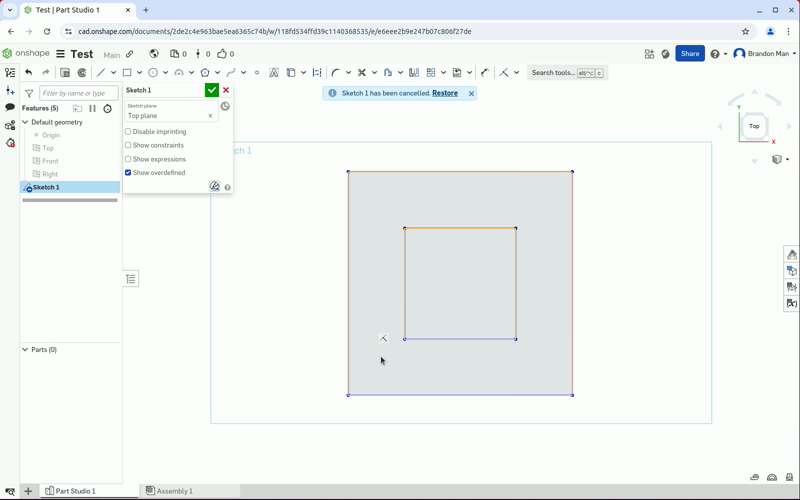
click(381, 356)
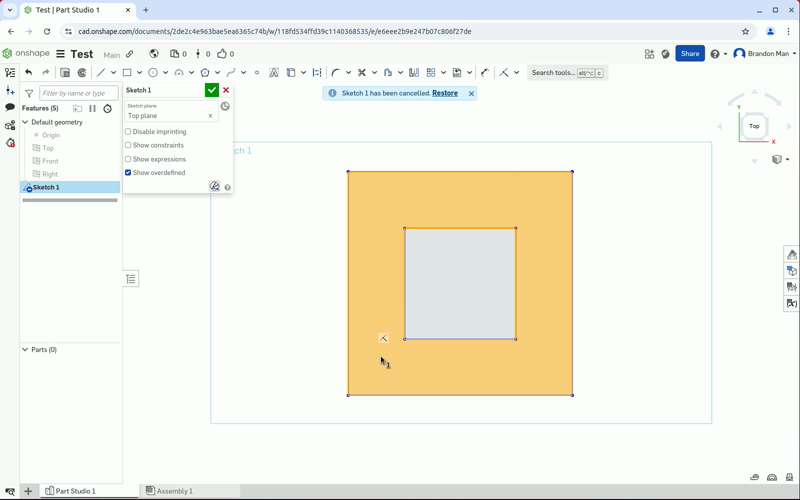
mouse_move(73, 352)
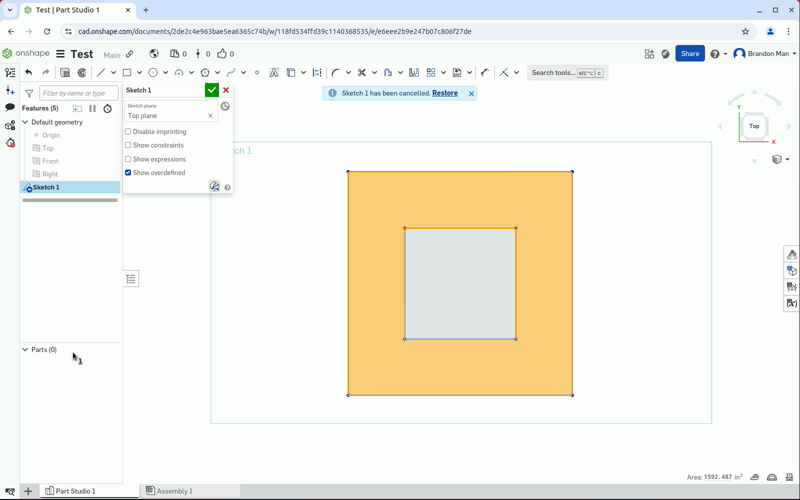
key(shift+y)
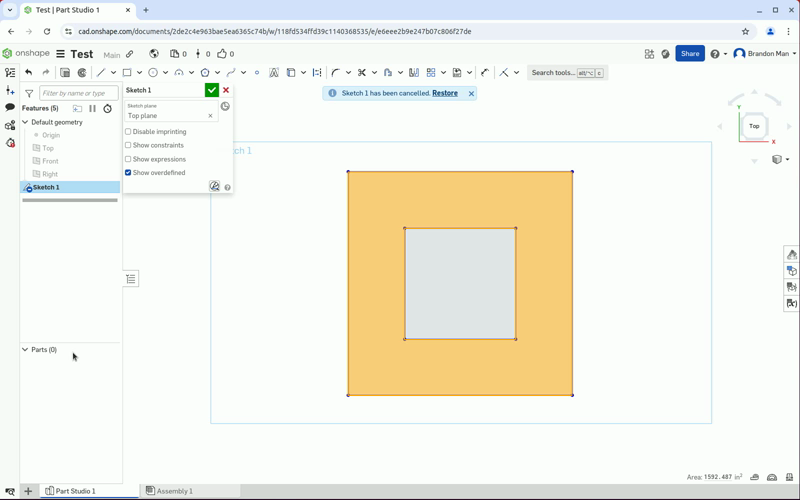
key(shift+e)
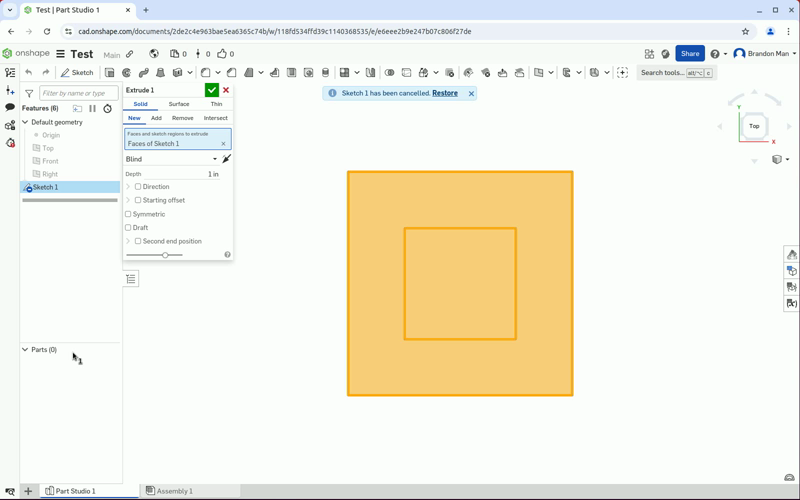
mouse_move(143, 106)
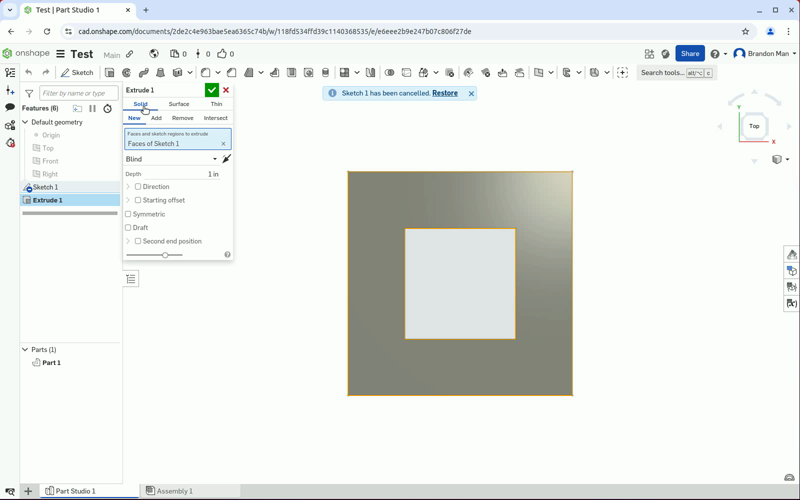
click(143, 106)
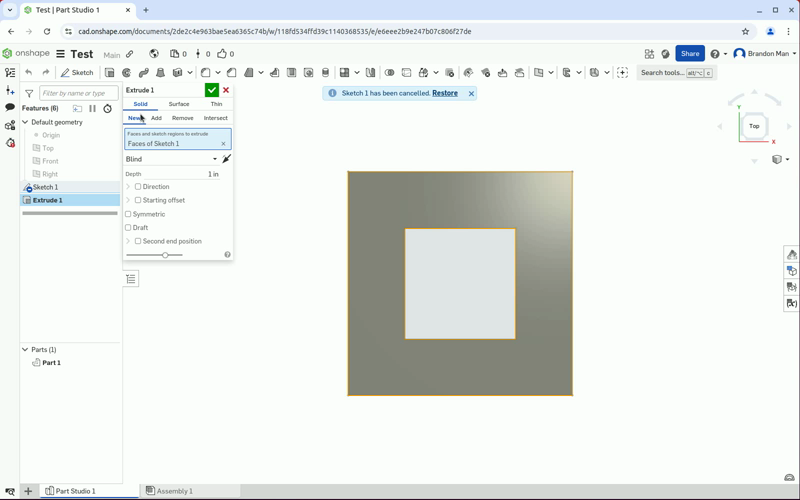
mouse_move(137, 120)
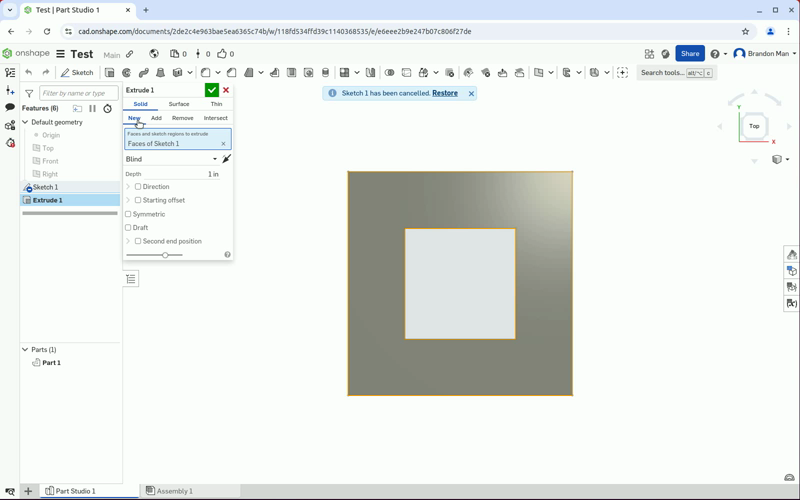
click(137, 120)
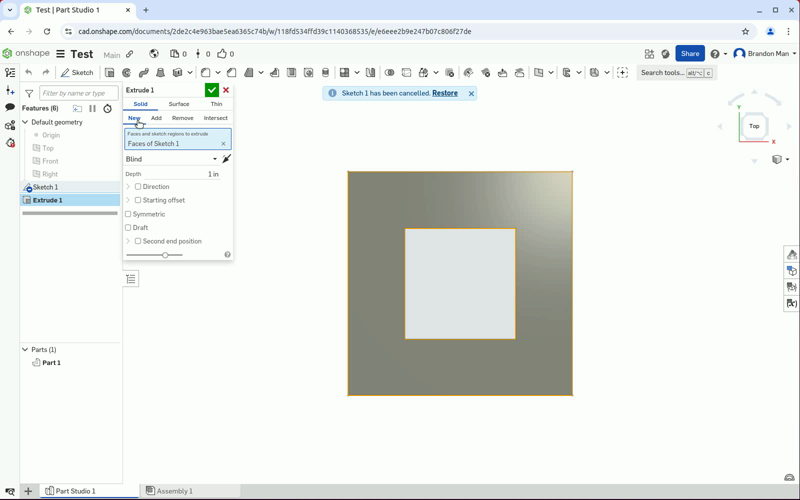
key(tab, 4)
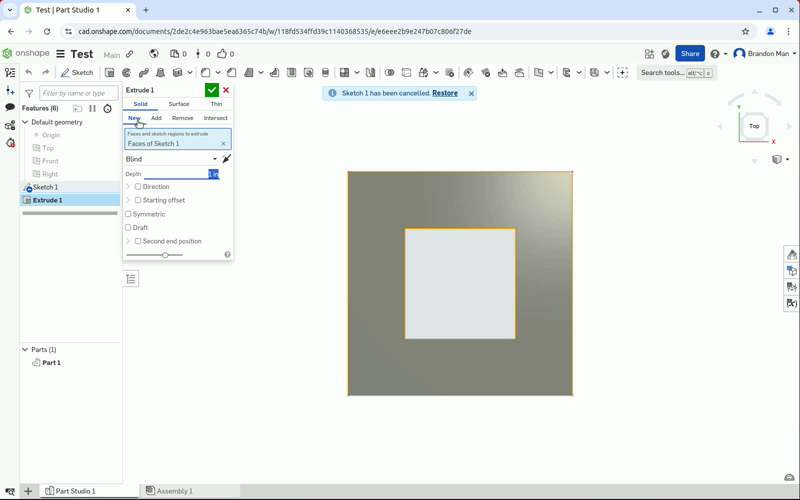
text(0.722)
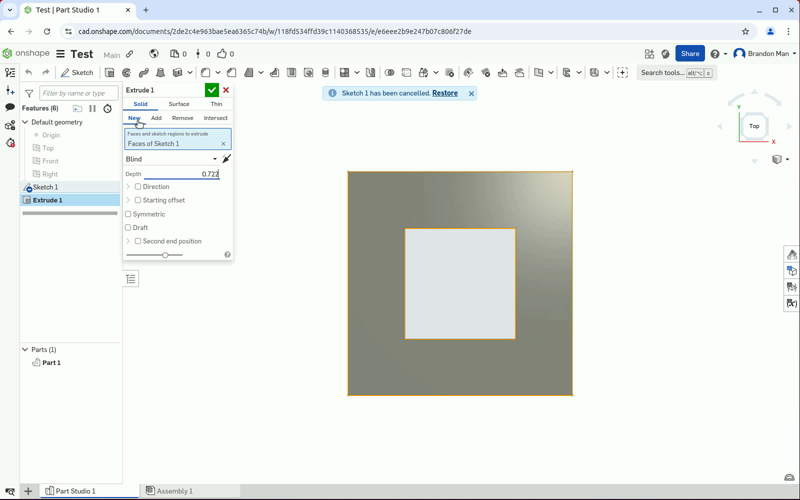
key(enter)
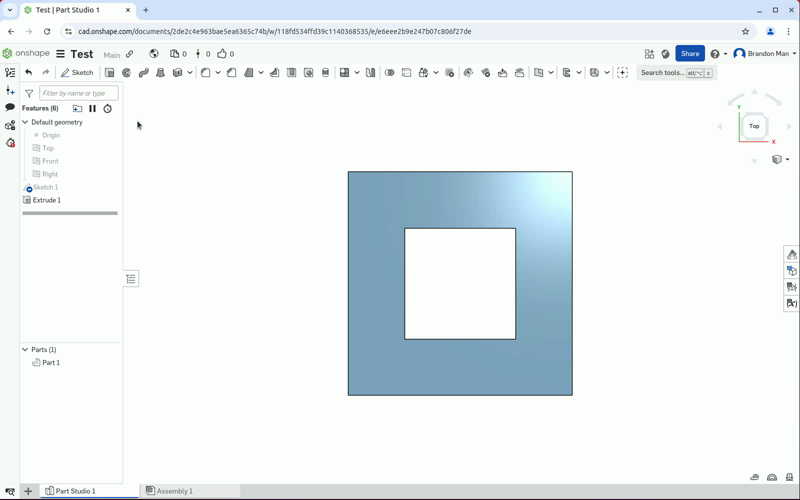
key(shift+h)
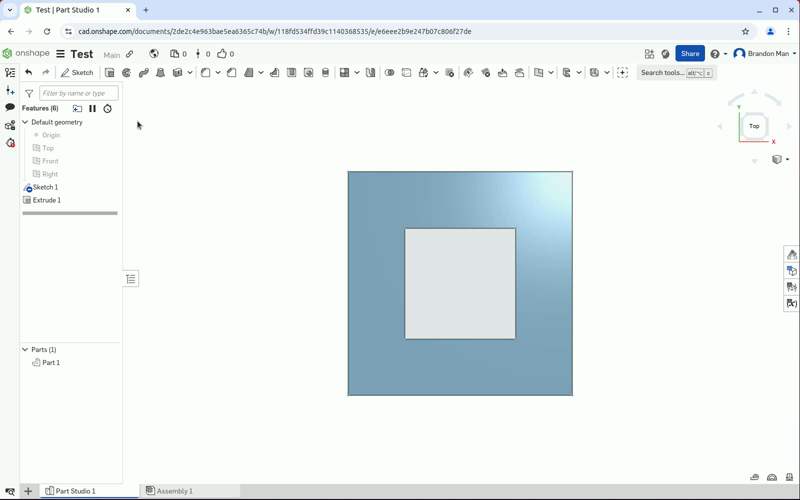
key(shift+h)
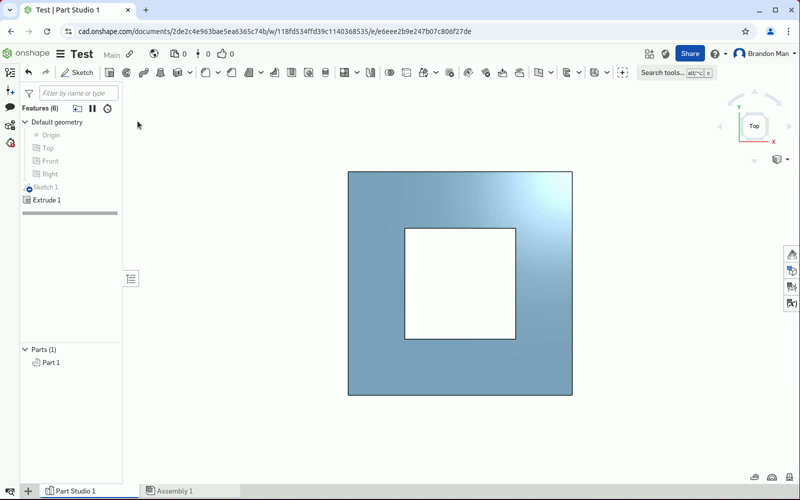
mouse_move(73, 189)
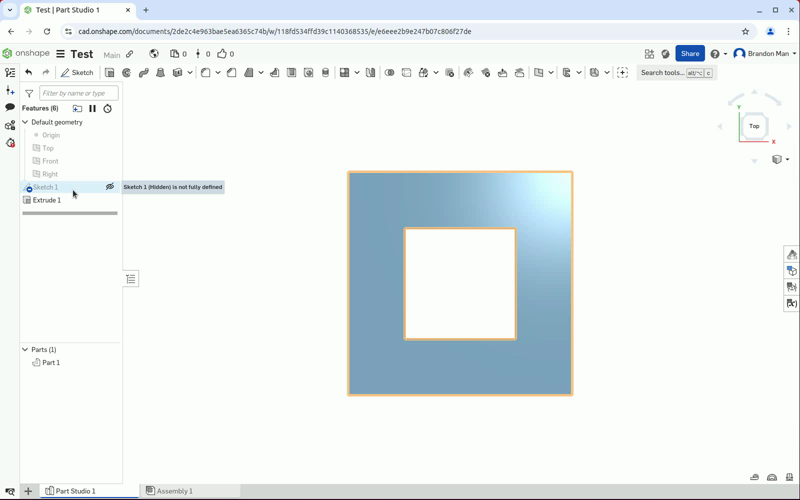
click(73, 189)
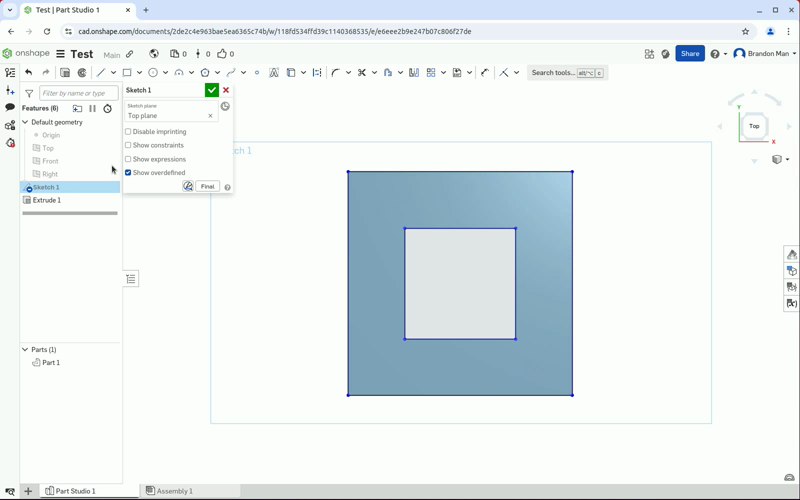
mouse_move(229, 92)
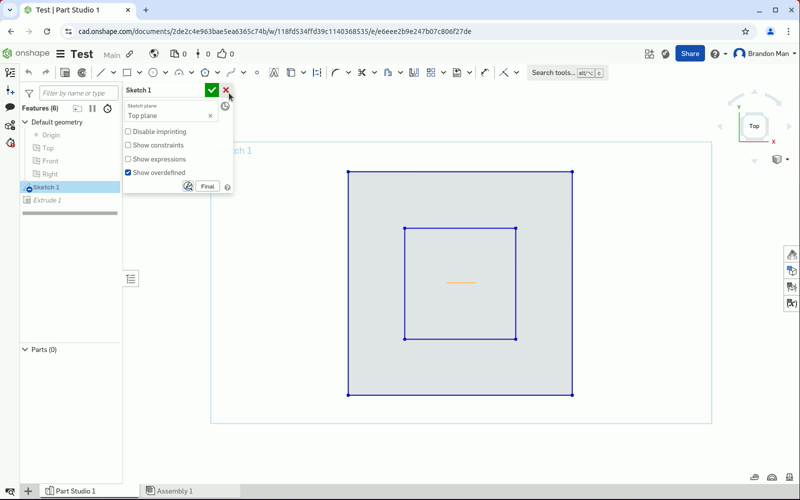
click(229, 92)
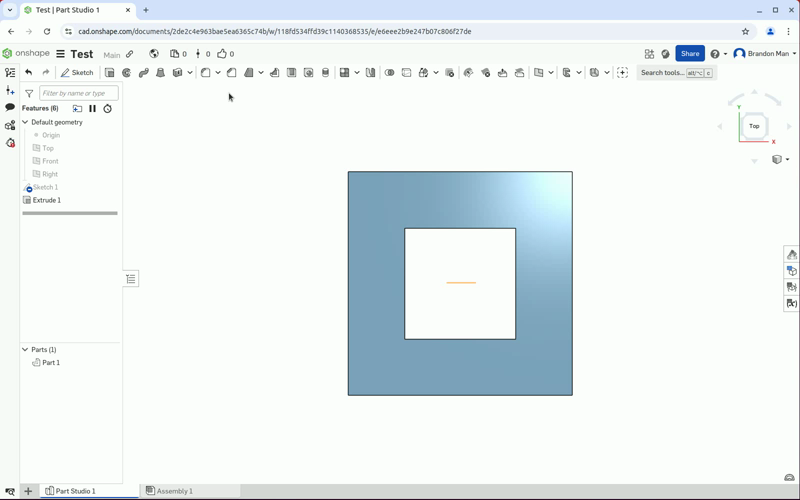
mouse_move(541, 75)
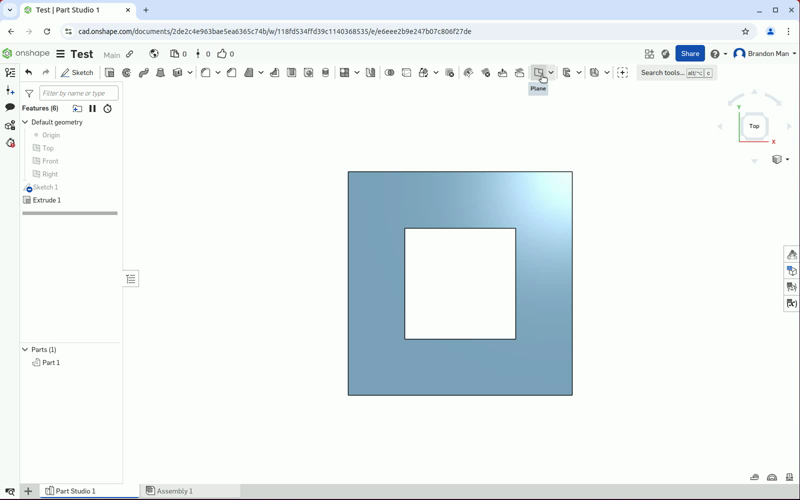
click(541, 75)
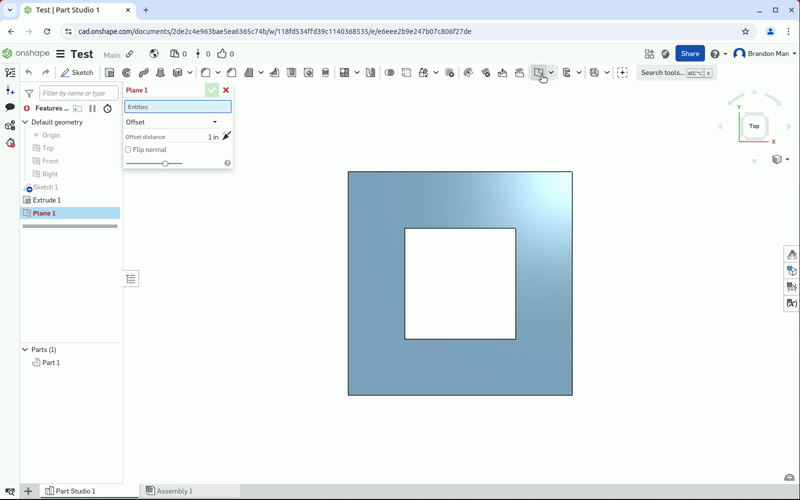
mouse_move(73, 150)
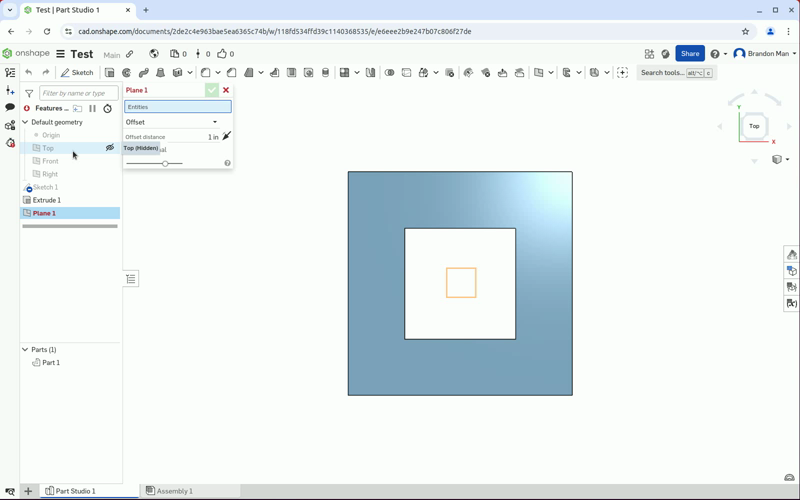
click(73, 150)
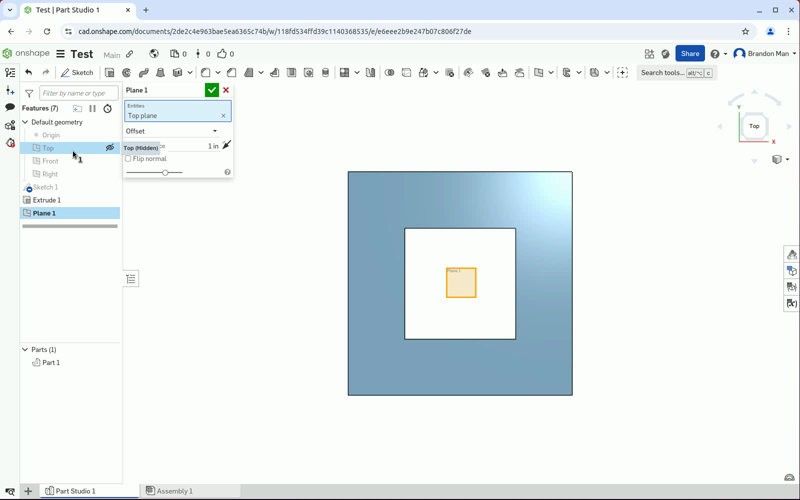
key(tab, 2)
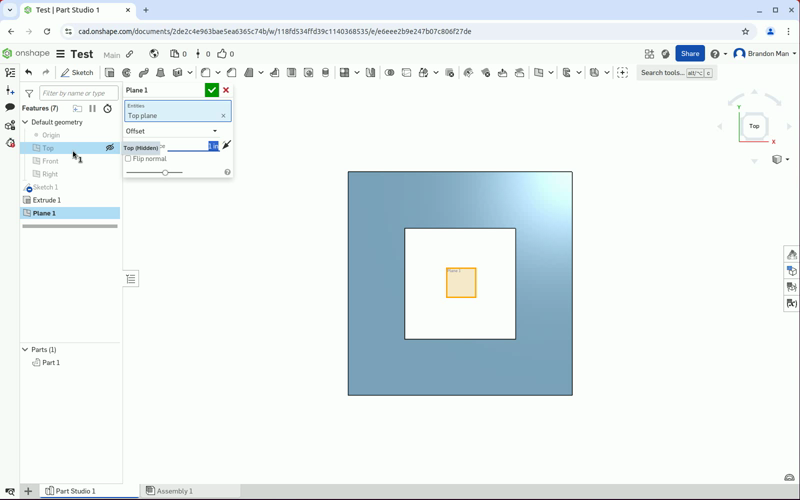
text(0.709)
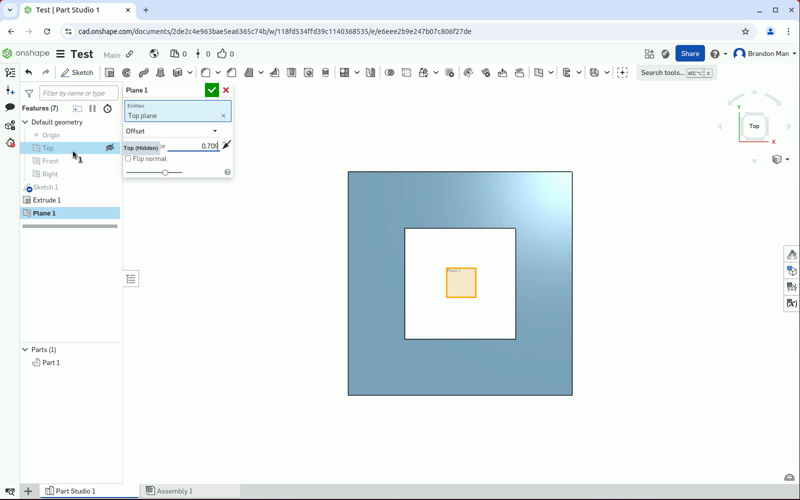
key(enter, 2)
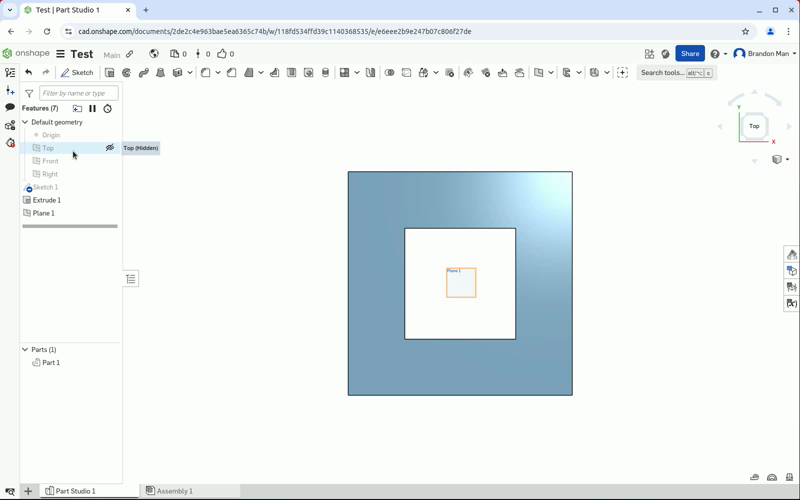
key(shift+s)
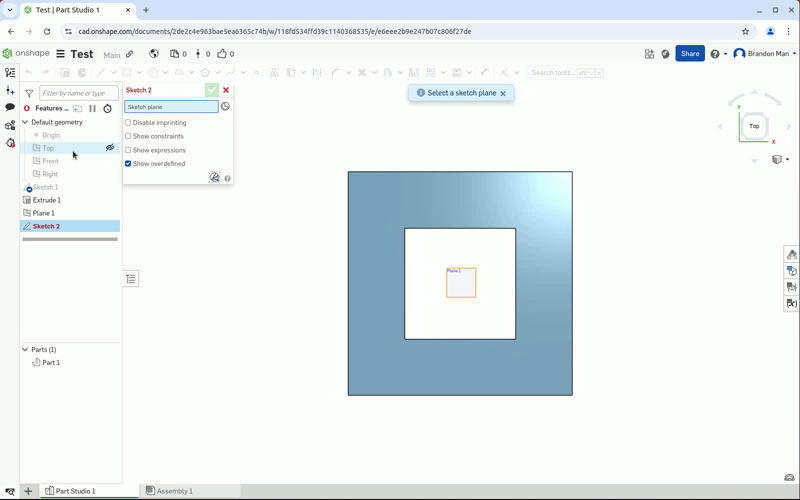
mouse_move(73, 215)
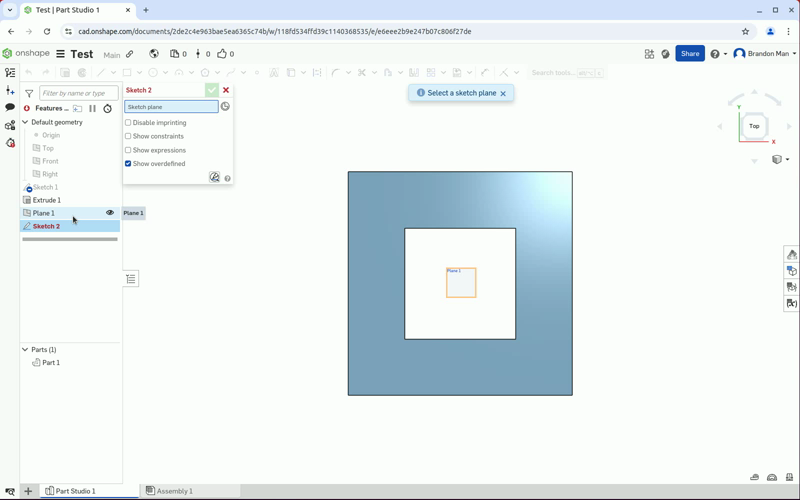
click(73, 215)
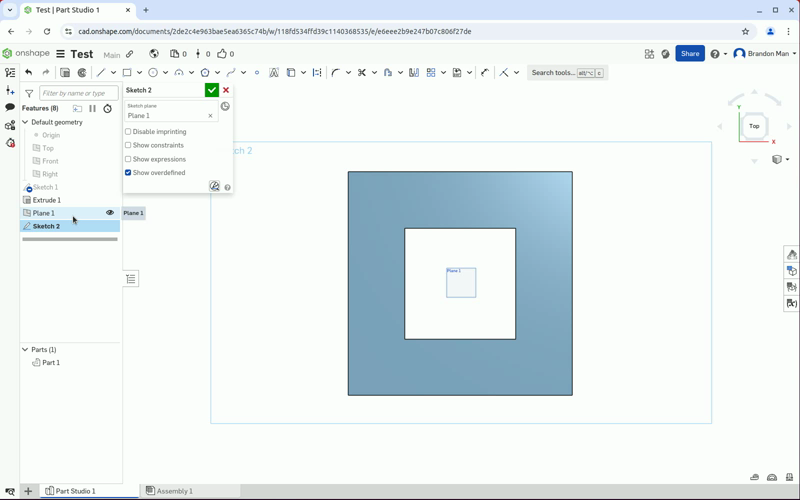
mouse_move(73, 352)
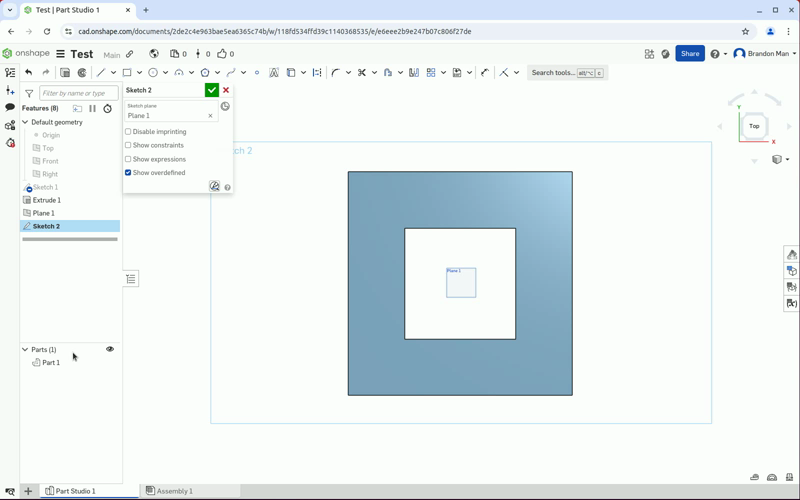
key(y)
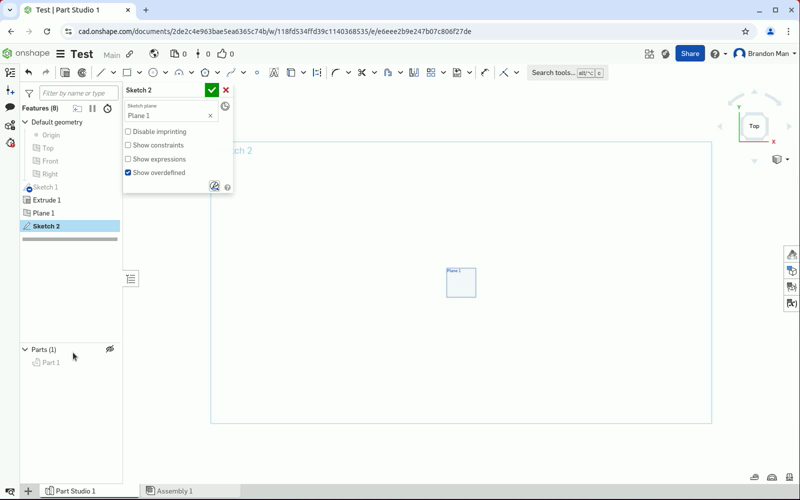
key(l)
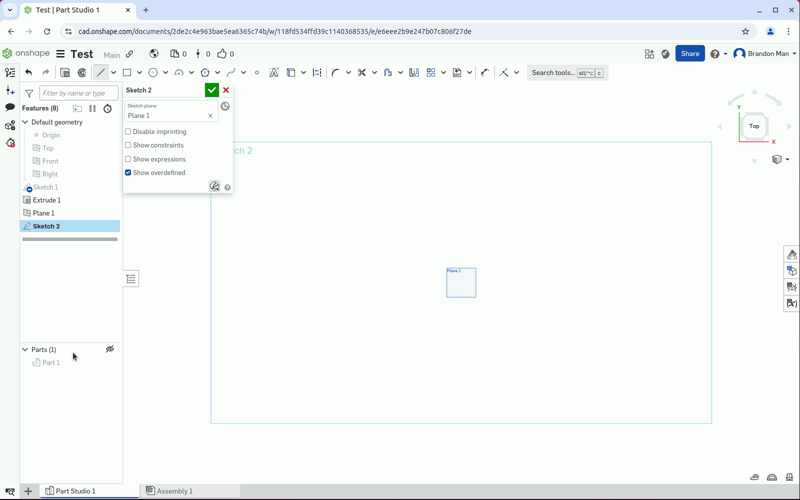
key_down(shift)
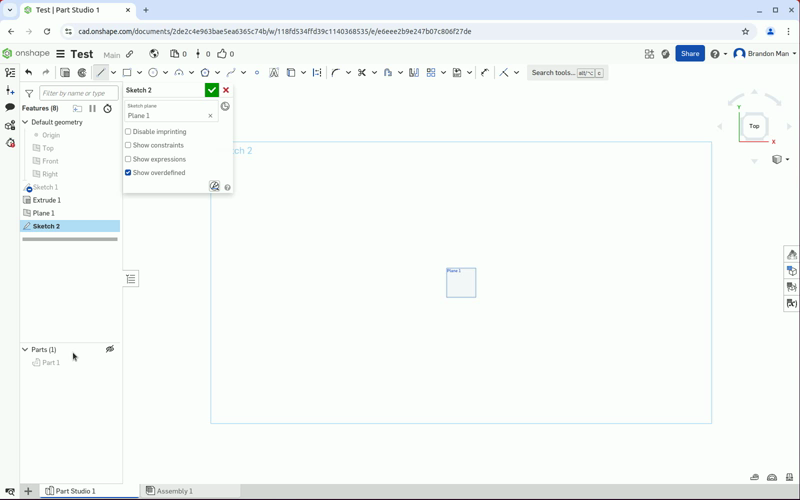
mouse_move(403, 340)
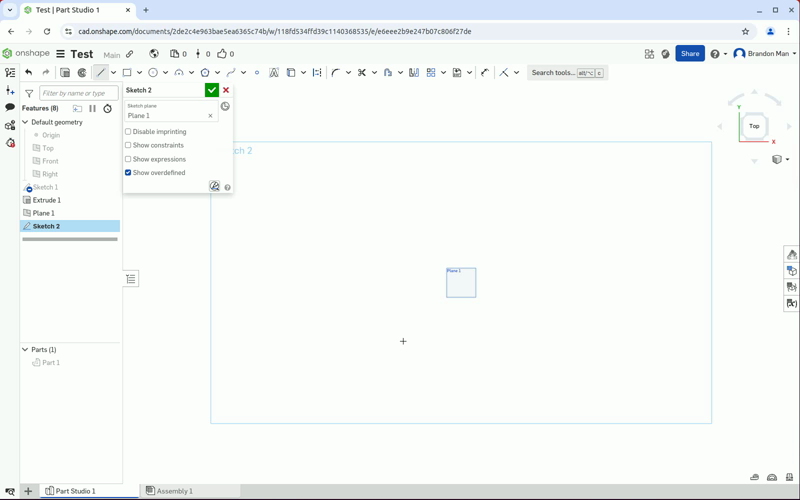
click(403, 340)
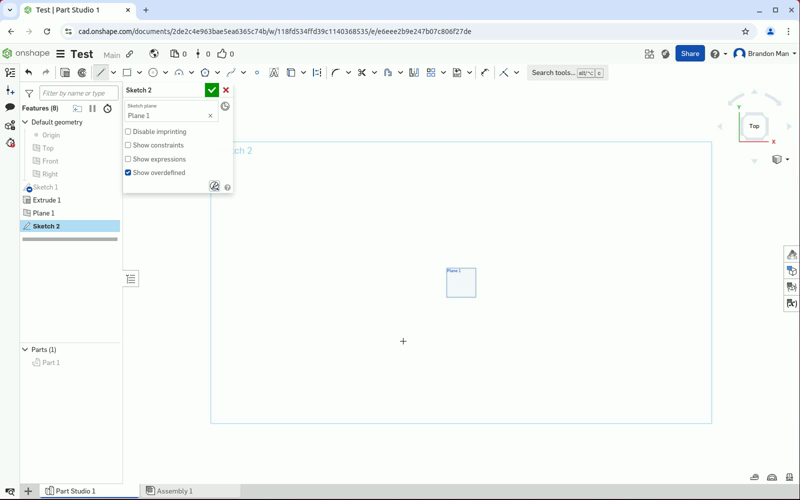
key_up(shift)
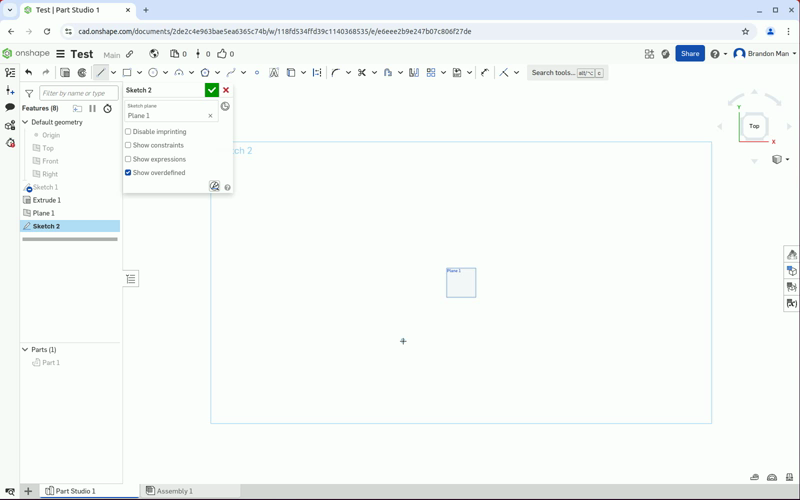
key_down(shift)
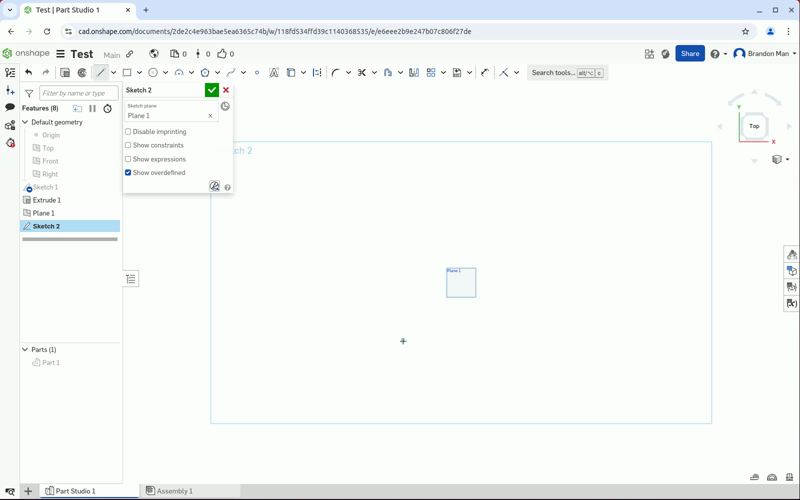
mouse_move(519, 340)
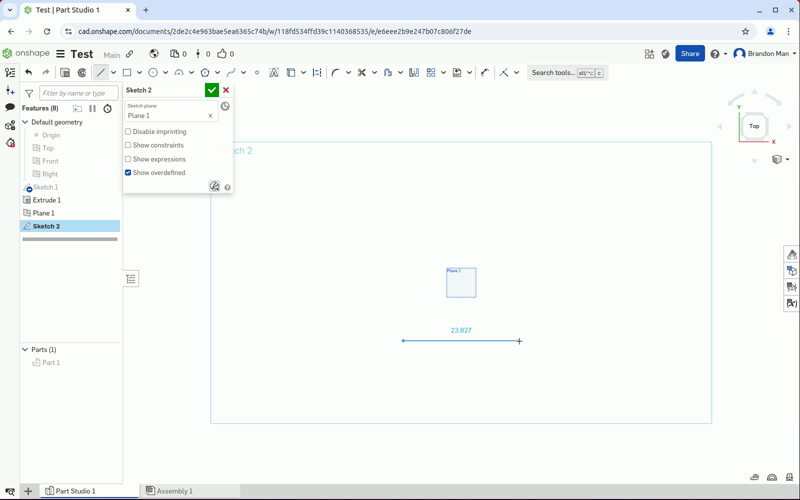
click(519, 340)
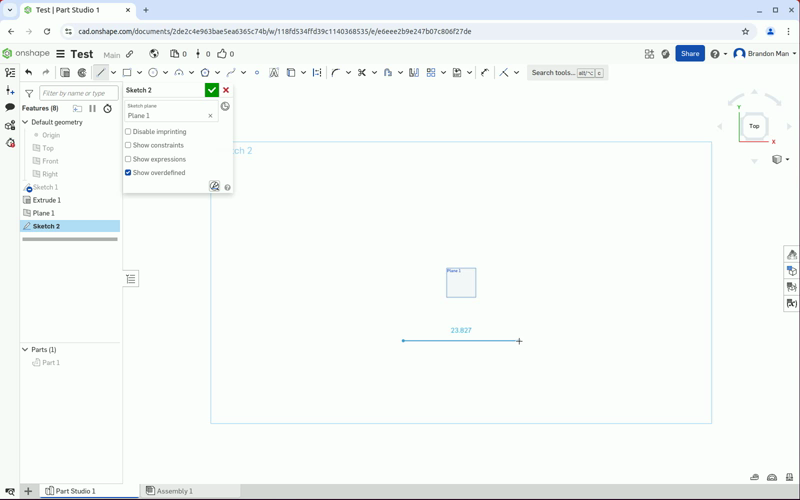
key_up(shift)
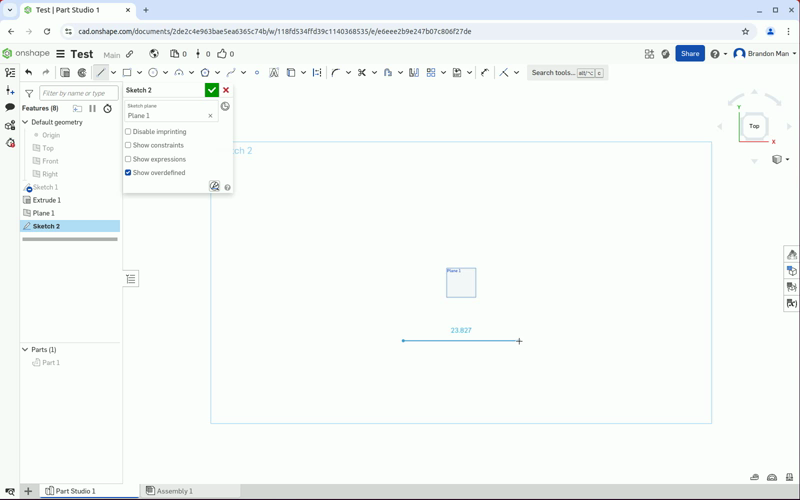
key_down(shift)
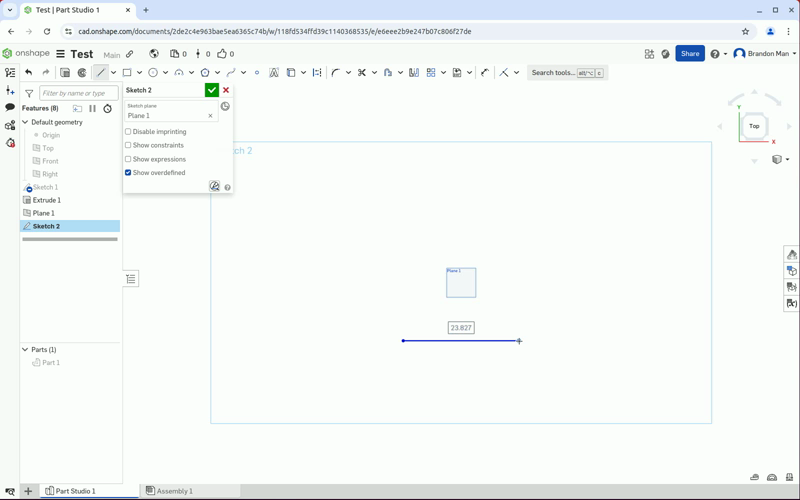
mouse_move(519, 224)
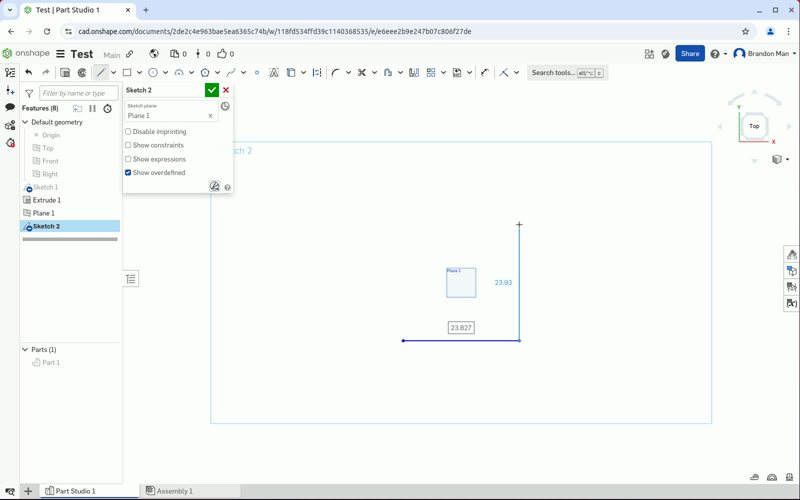
click(519, 224)
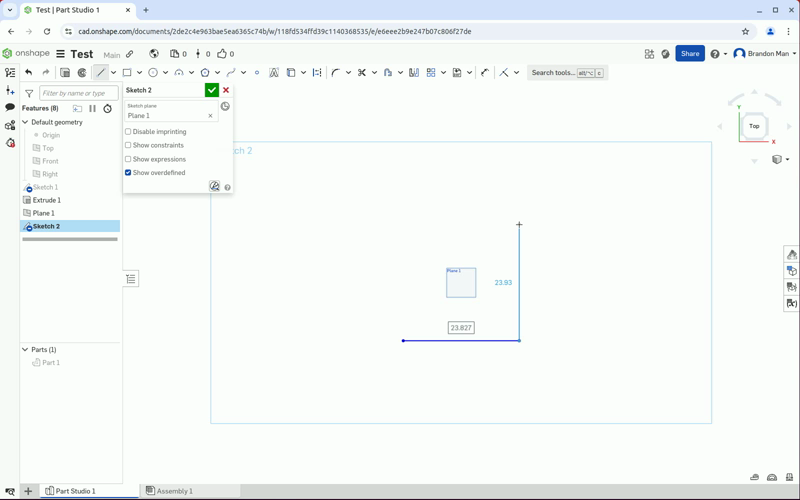
key_up(shift)
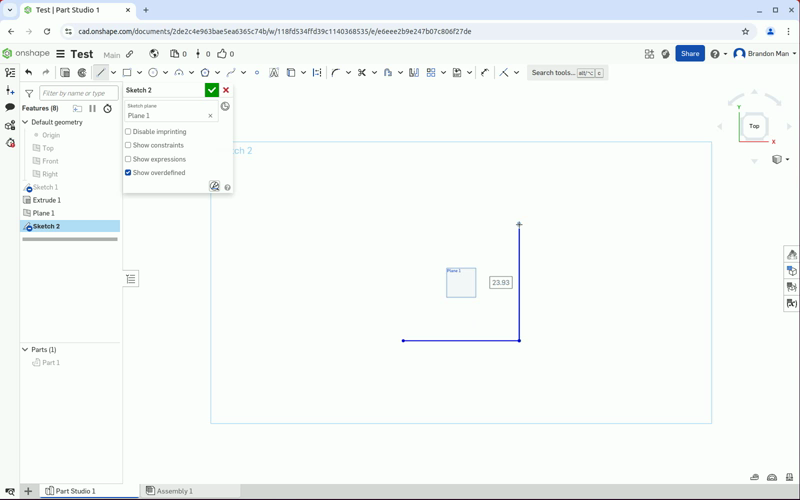
key_down(shift)
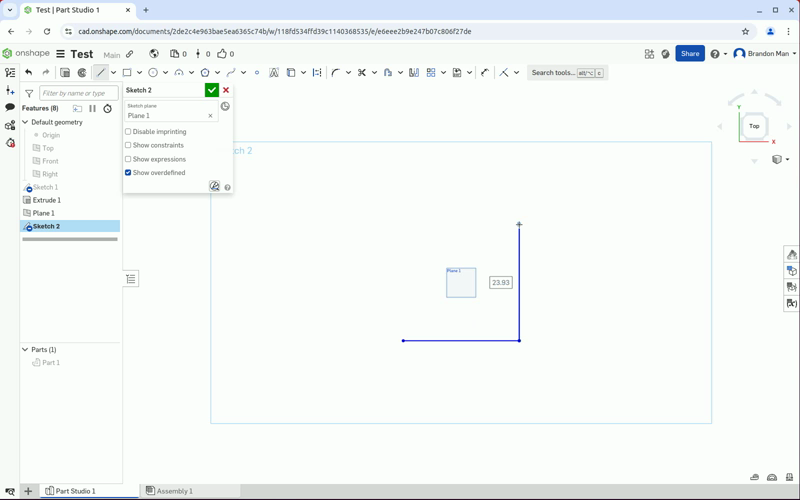
mouse_move(403, 224)
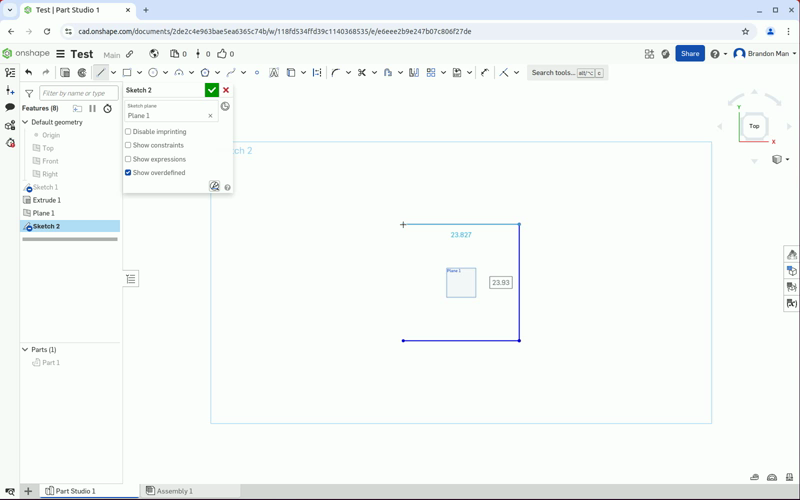
click(403, 224)
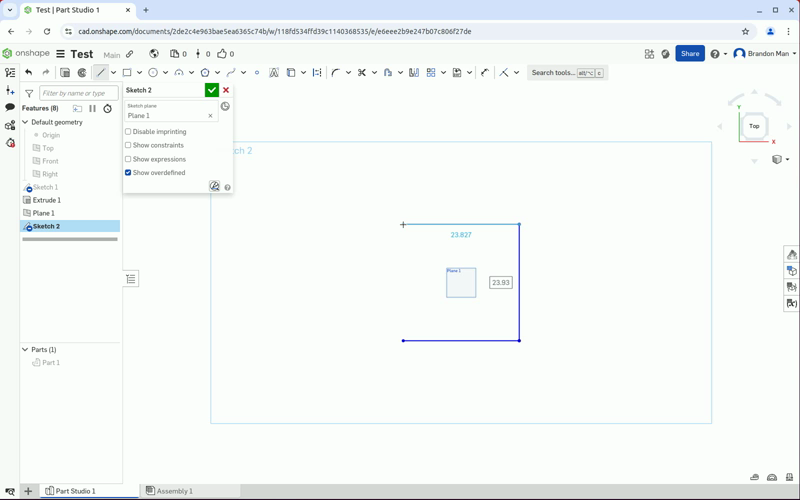
key_up(shift)
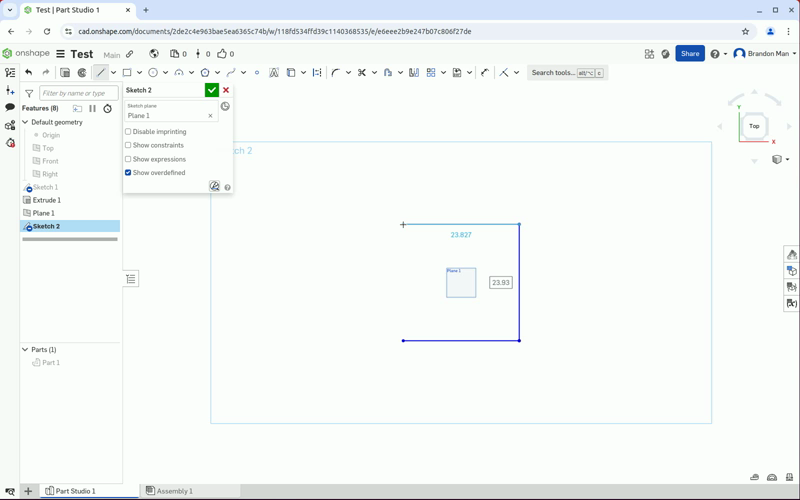
key_down(shift)
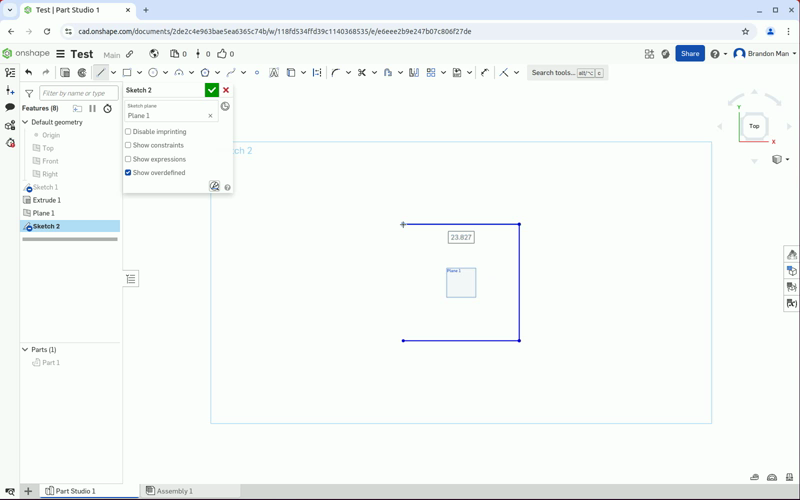
mouse_move(403, 340)
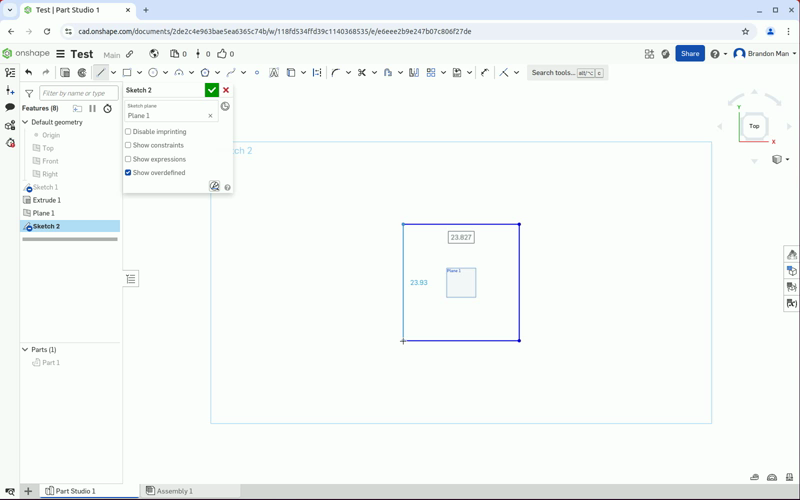
key_up(shift)
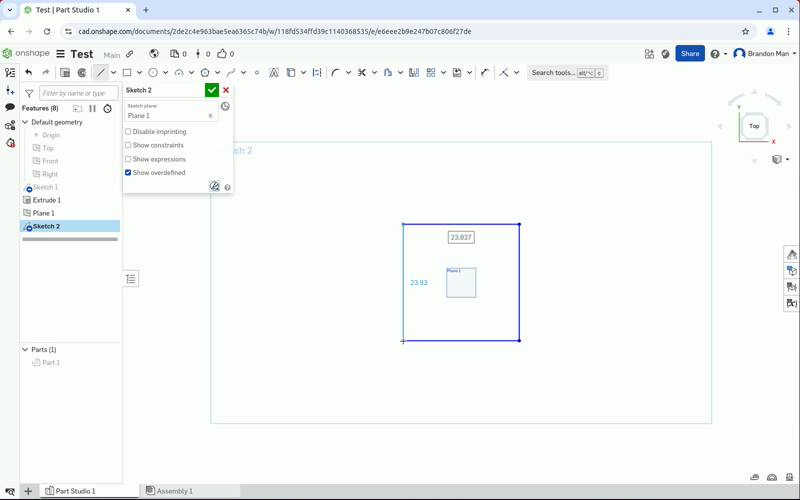
click(403, 340)
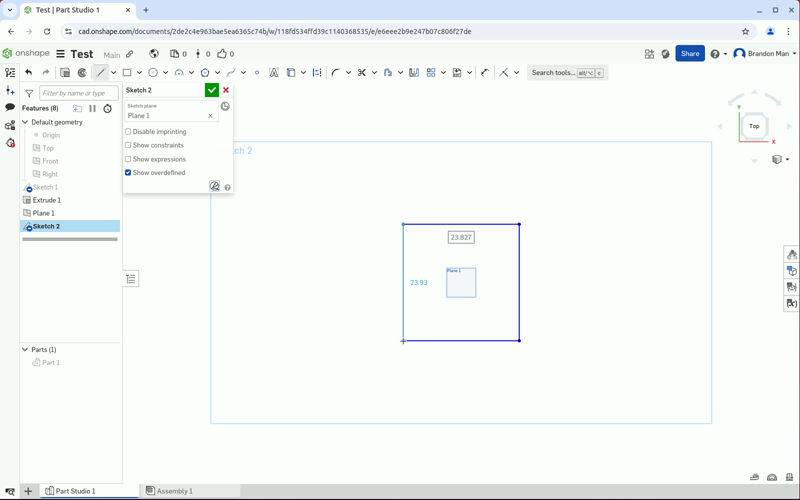
key(esc)
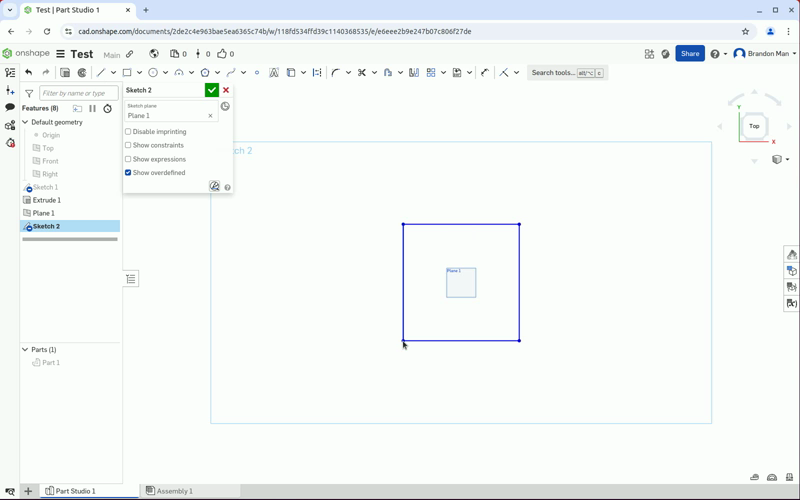
key(l)
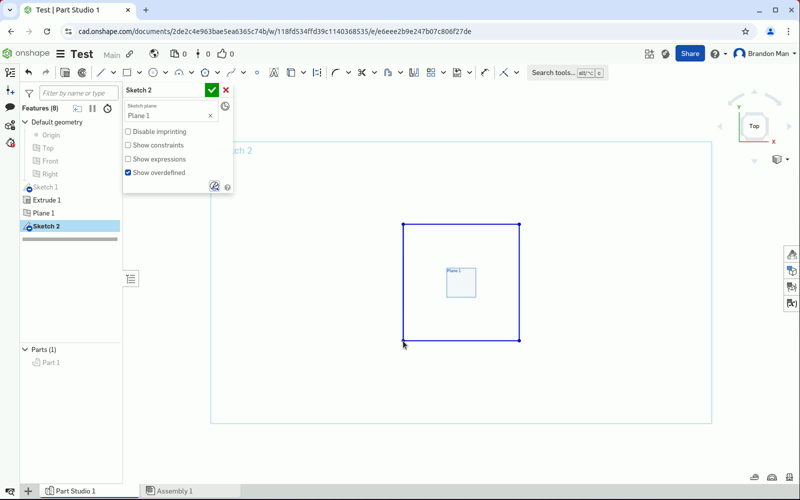
key_down(shift)
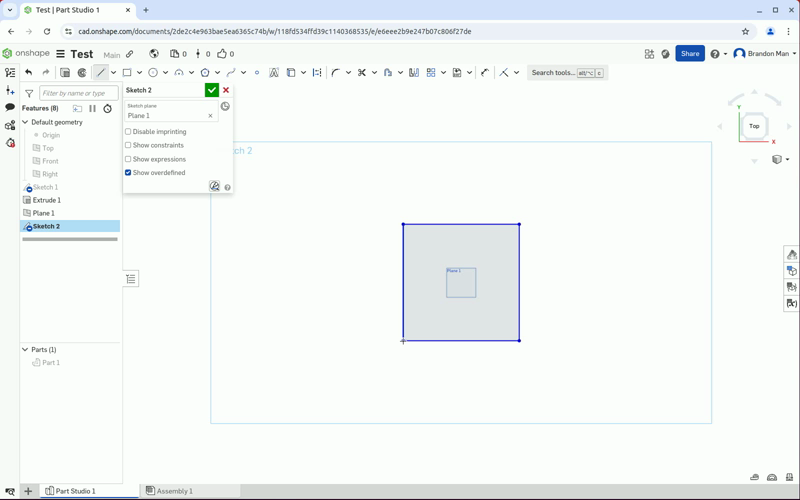
mouse_move(407, 336)
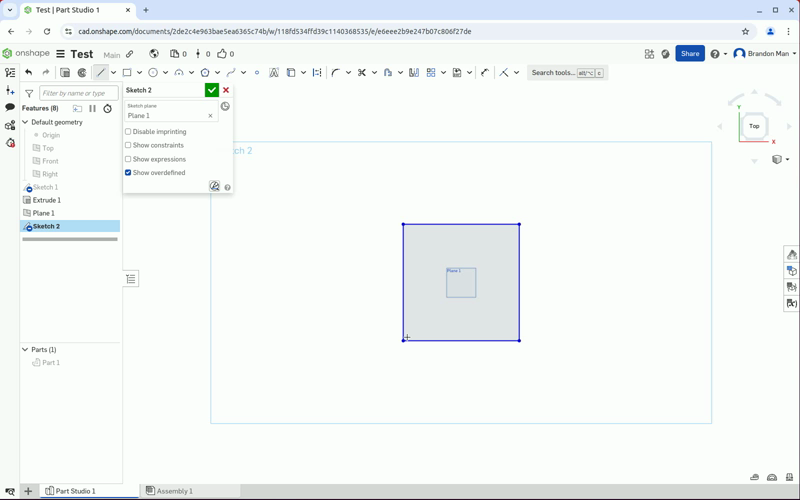
click(407, 336)
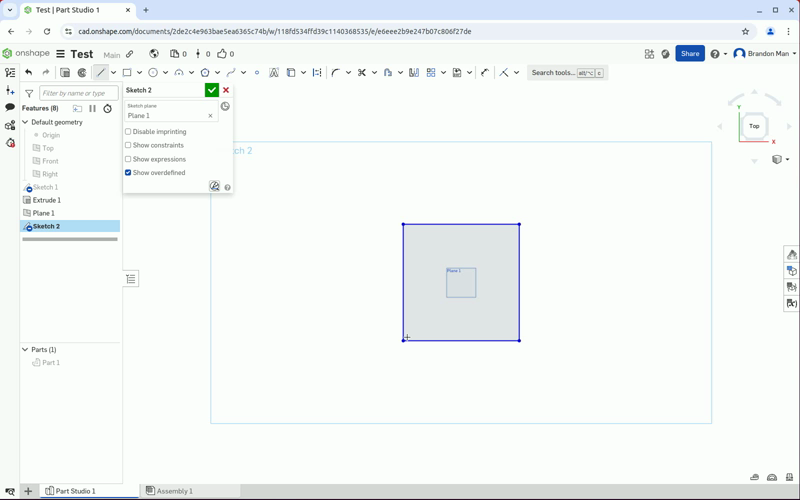
key_up(shift)
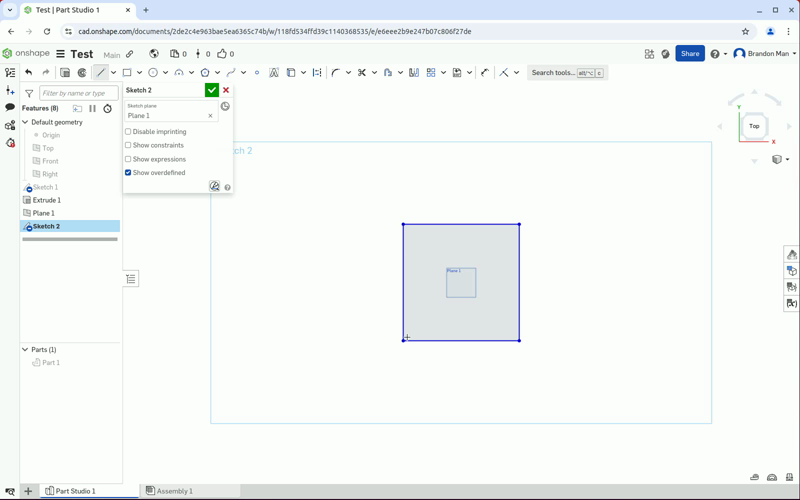
key_down(shift)
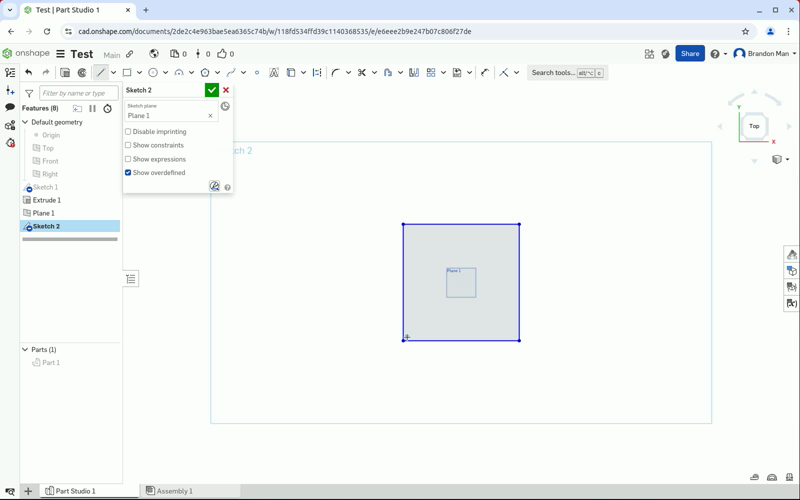
mouse_move(515, 336)
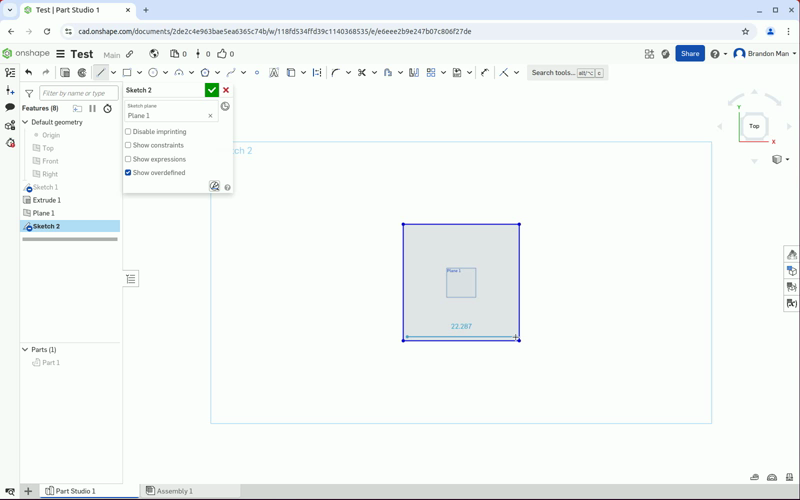
click(515, 336)
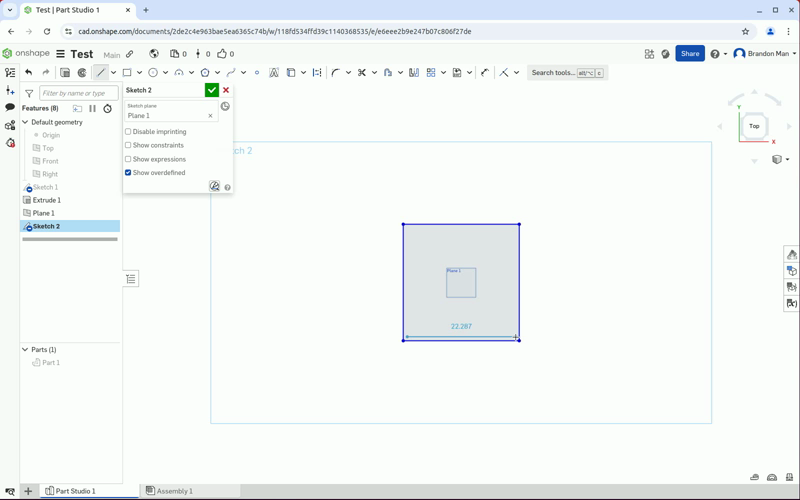
key_up(shift)
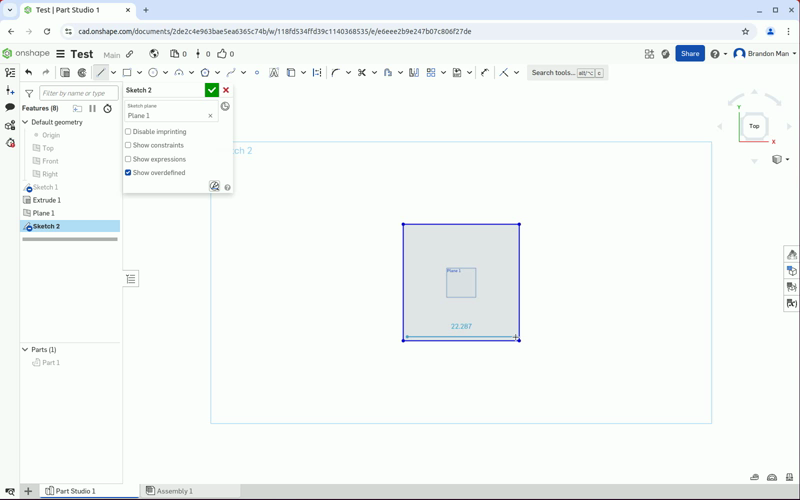
key_down(shift)
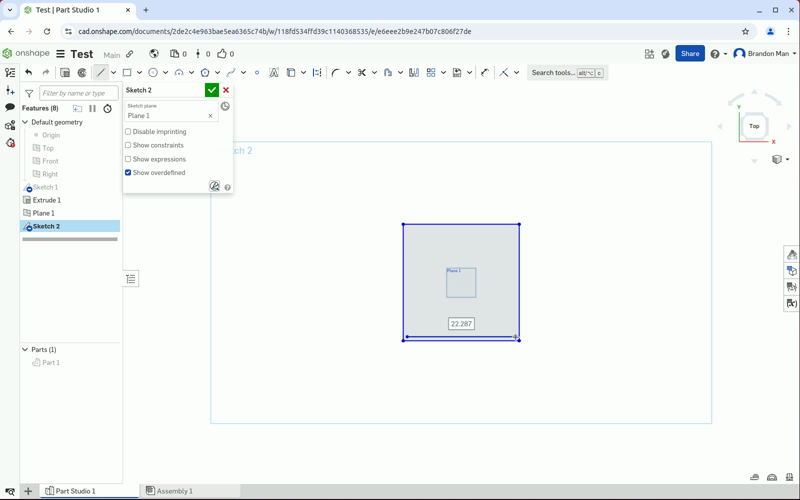
mouse_move(515, 228)
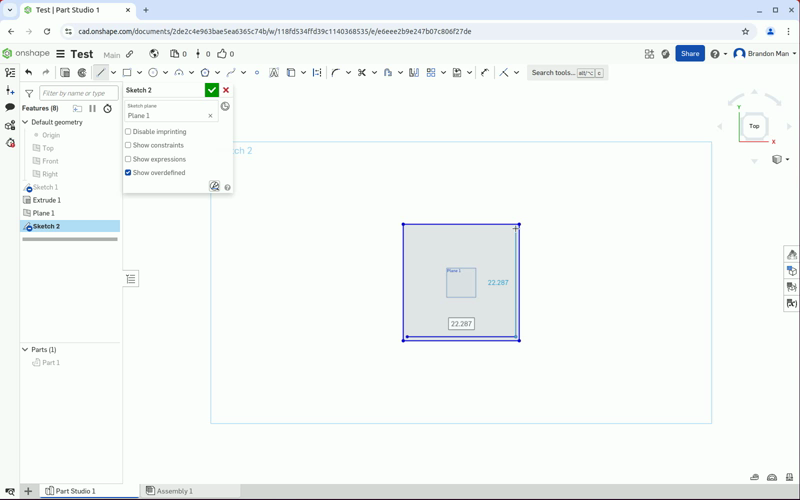
click(515, 228)
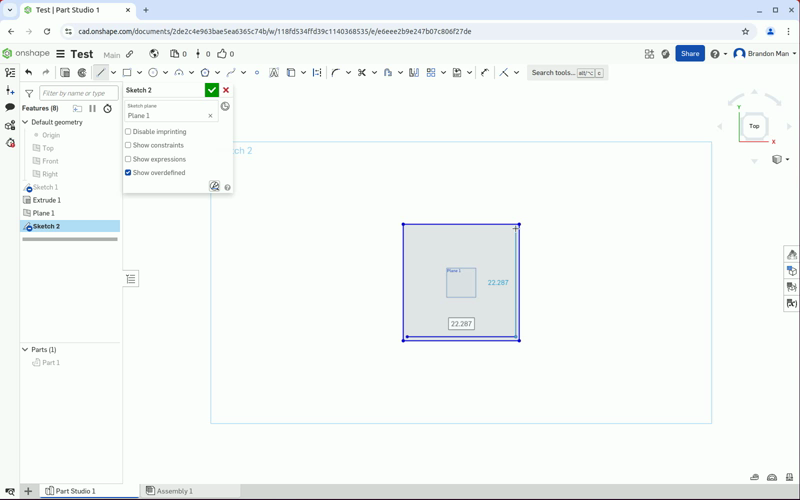
key_up(shift)
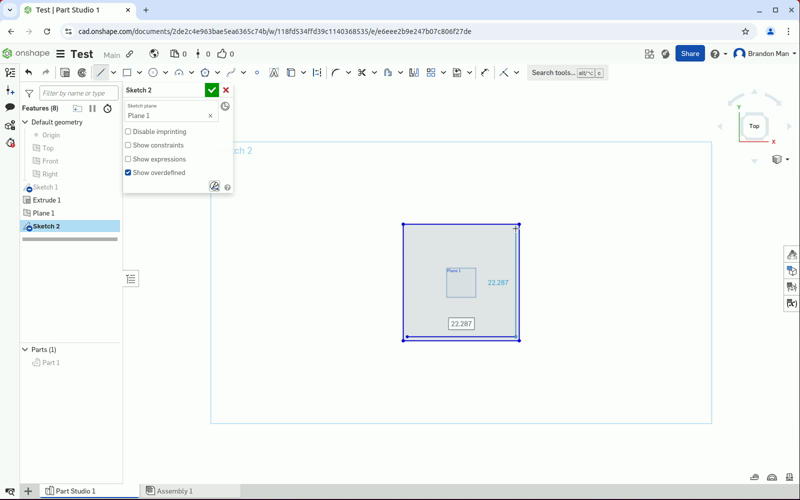
key_down(shift)
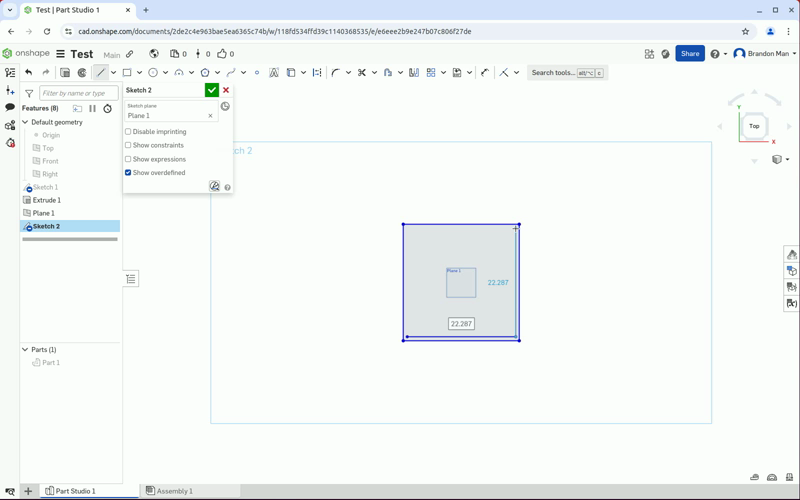
mouse_move(407, 228)
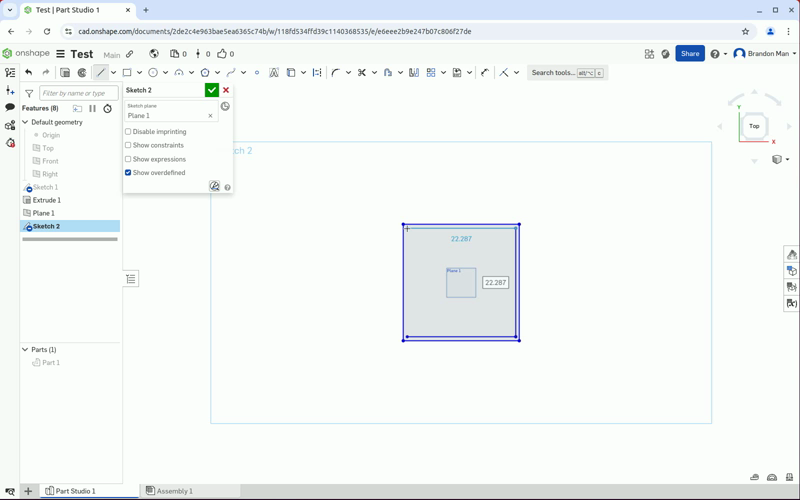
click(407, 228)
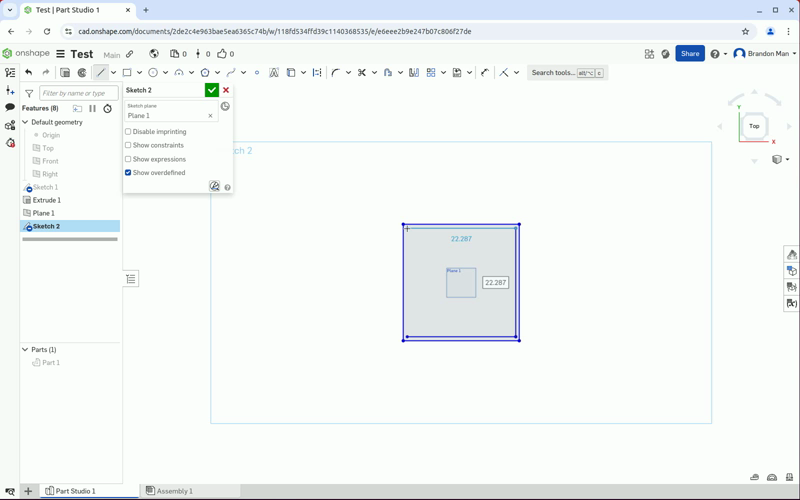
key_up(shift)
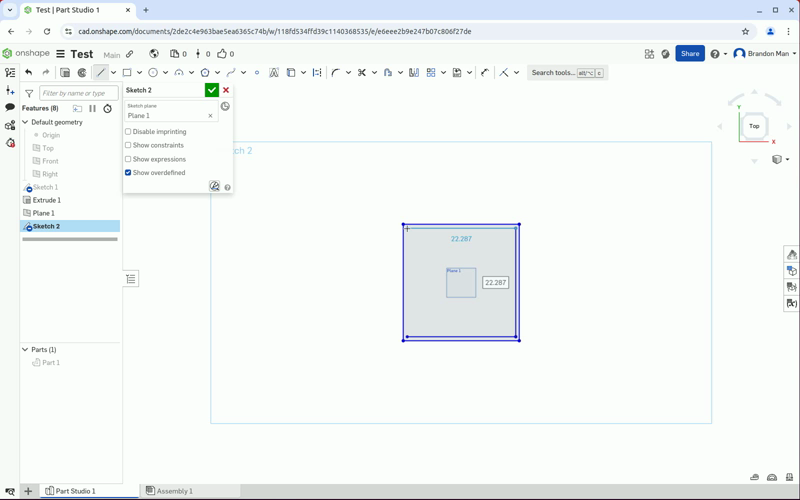
key_down(shift)
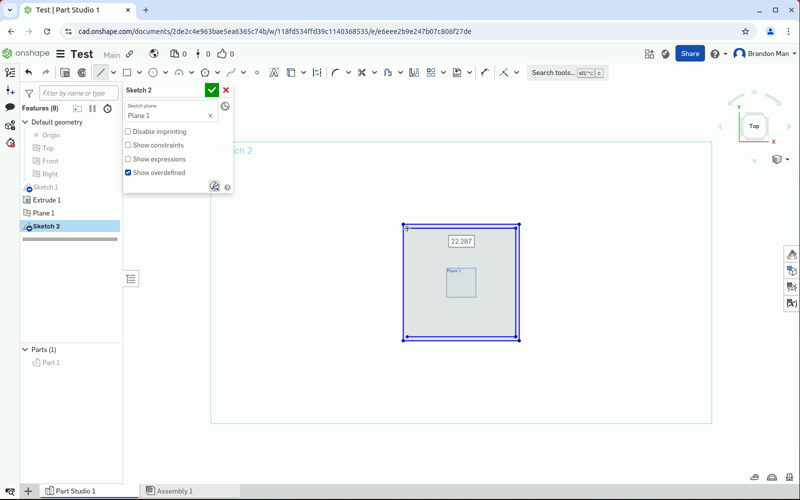
mouse_move(407, 336)
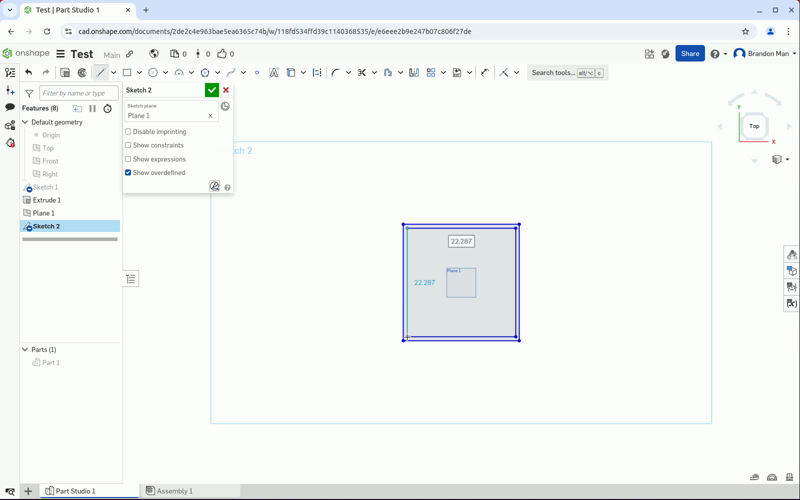
key_up(shift)
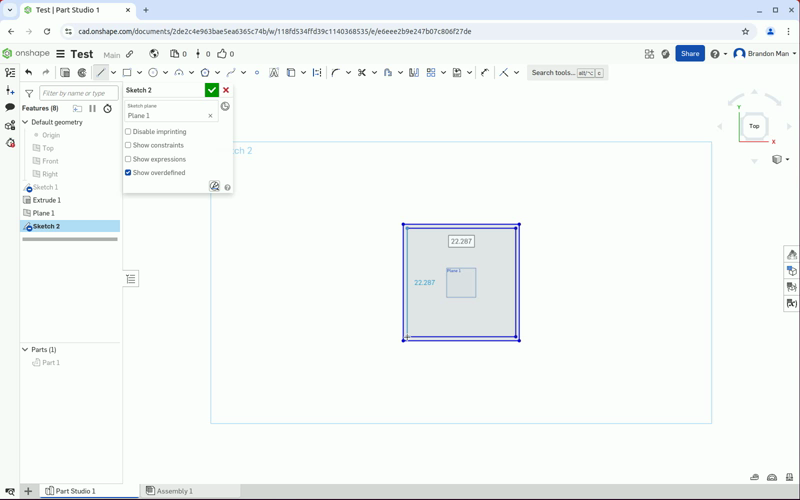
click(407, 336)
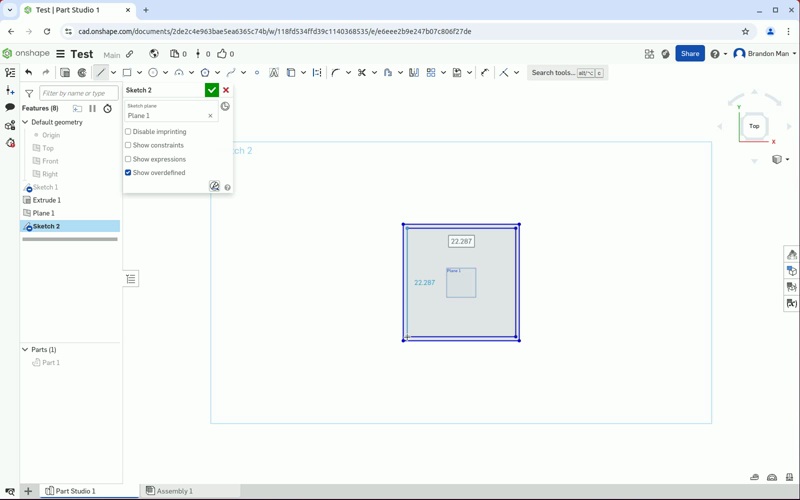
key(esc)
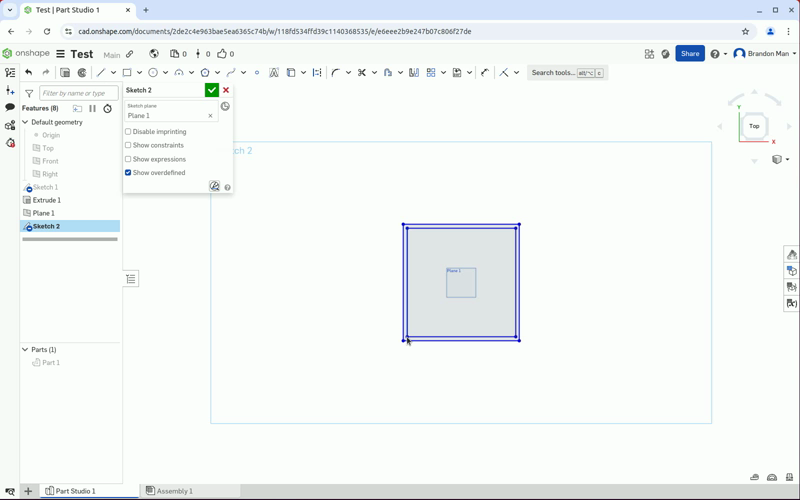
mouse_move(495, 226)
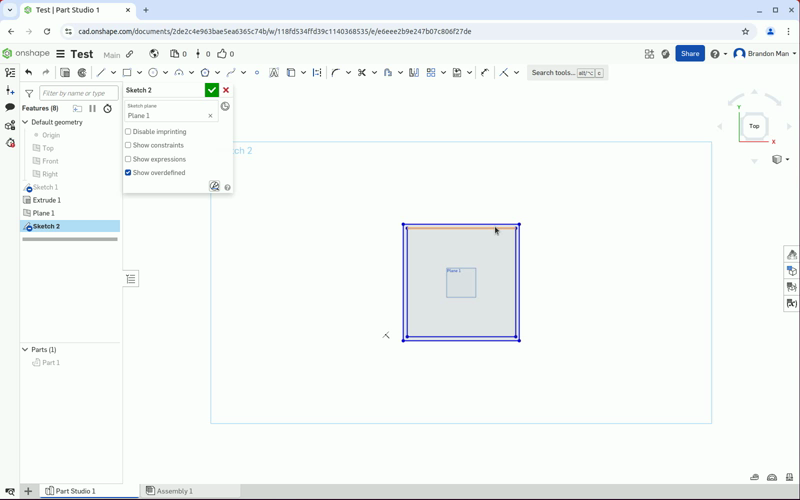
scroll(6)
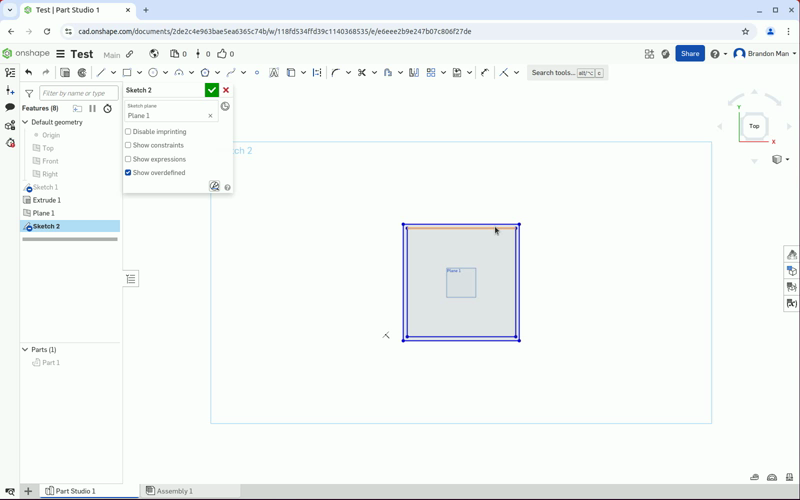
scroll(6)
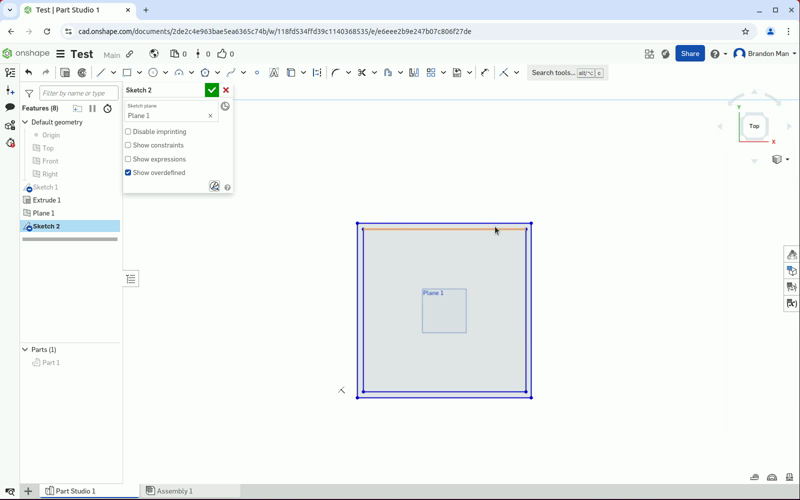
scroll(6)
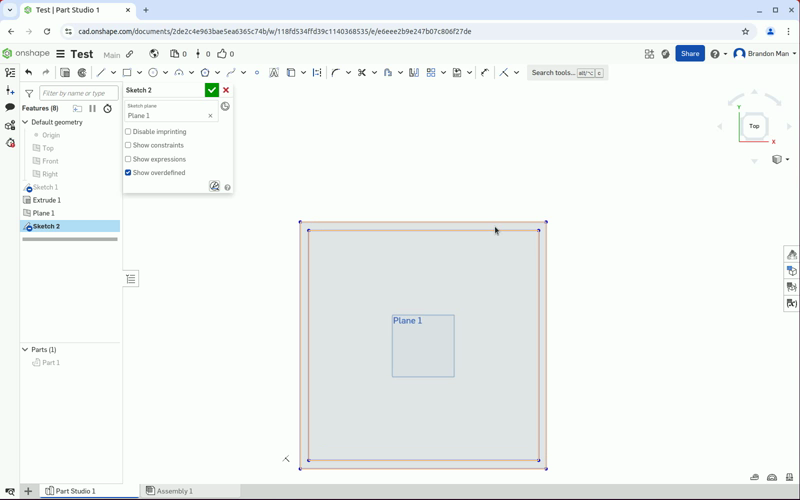
scroll(6)
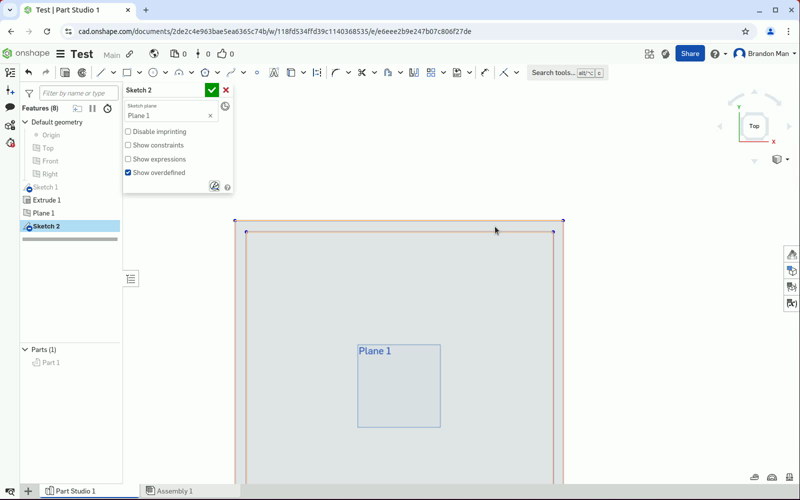
scroll(6)
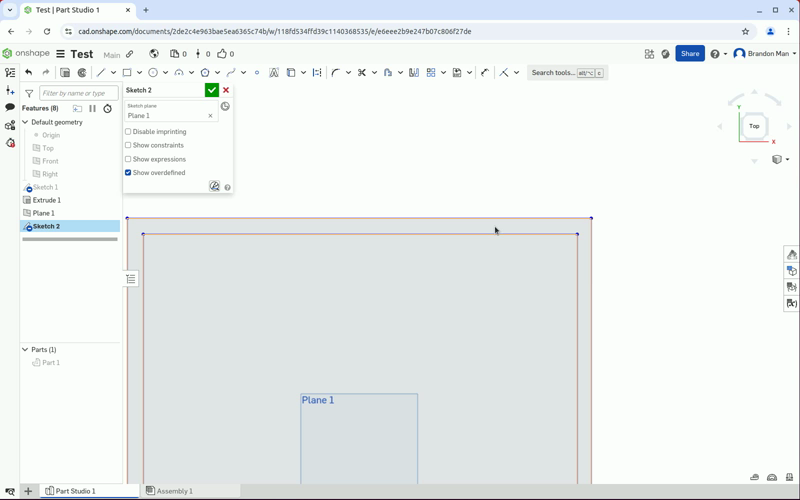
scroll(6)
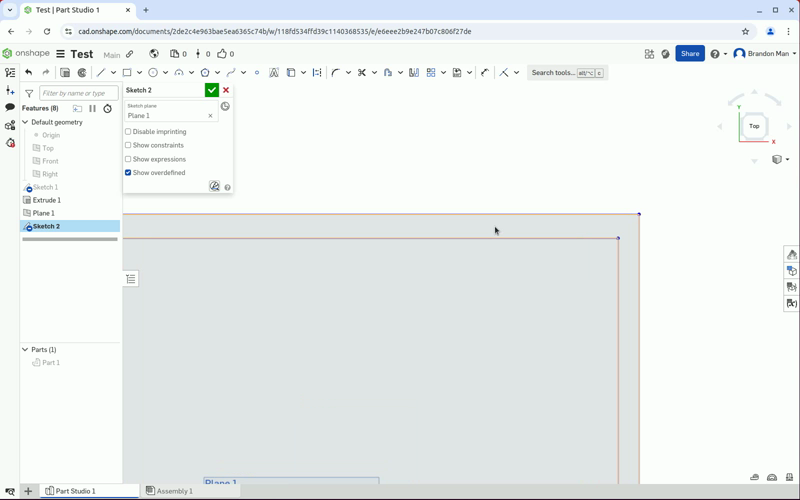
scroll(6)
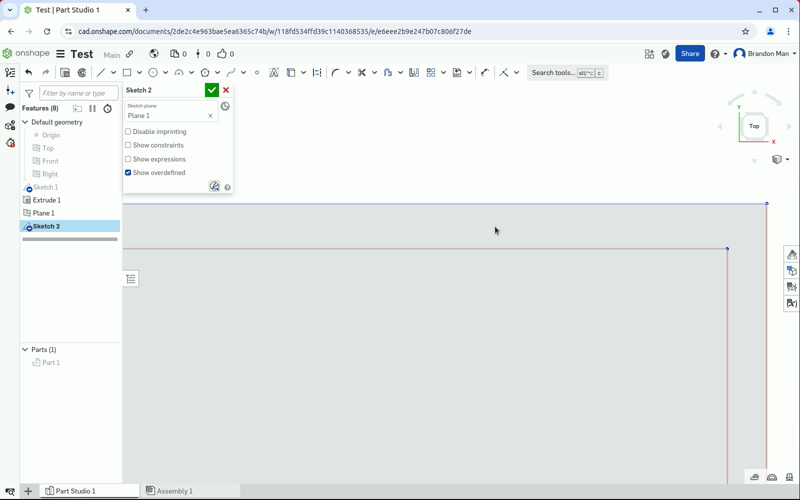
click(495, 226)
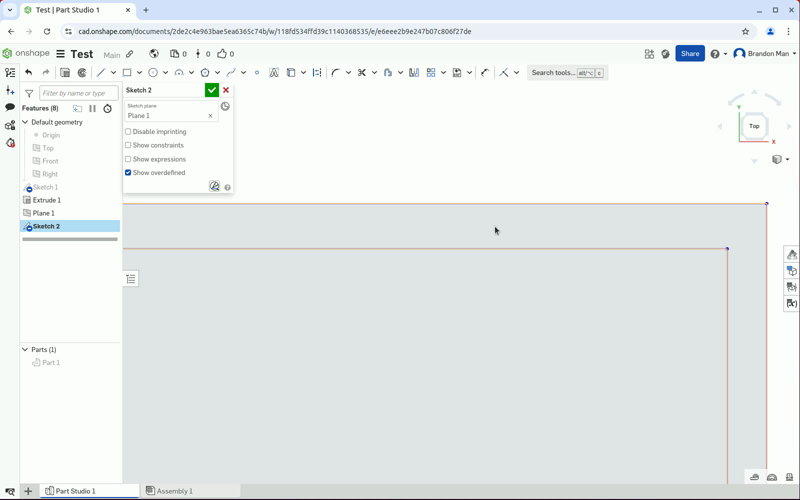
scroll(-6)
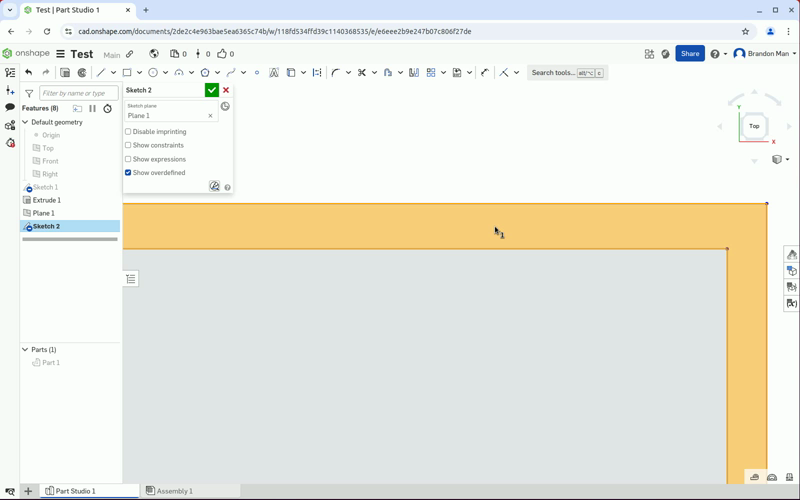
scroll(-6)
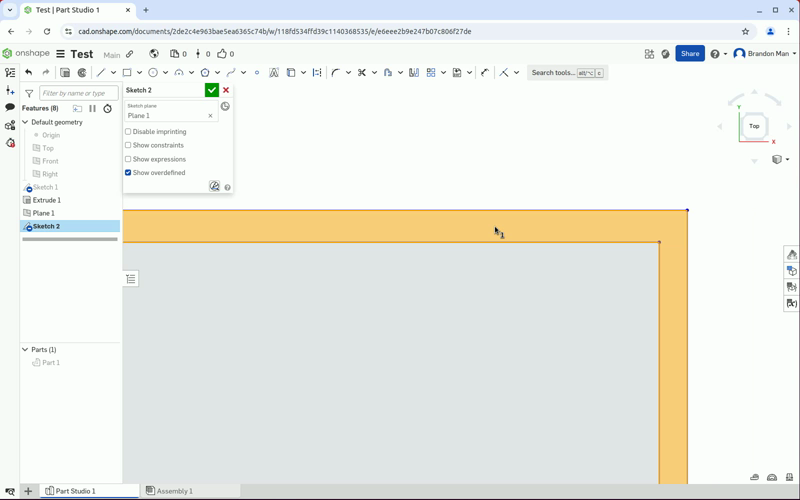
scroll(-6)
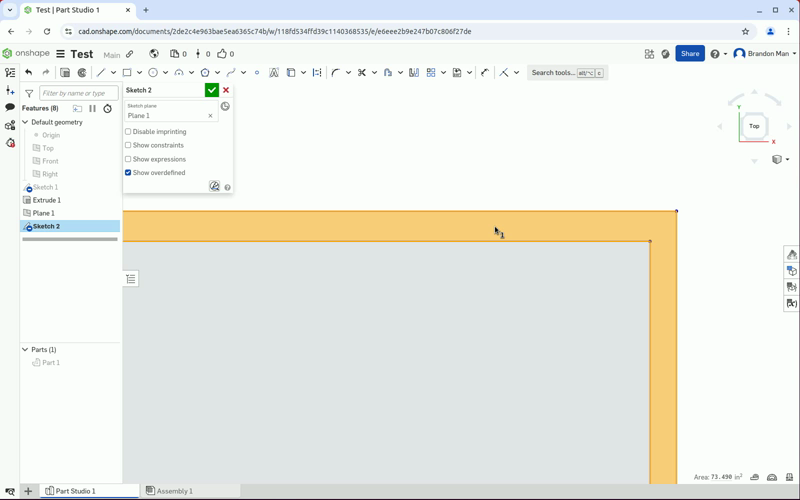
scroll(-6)
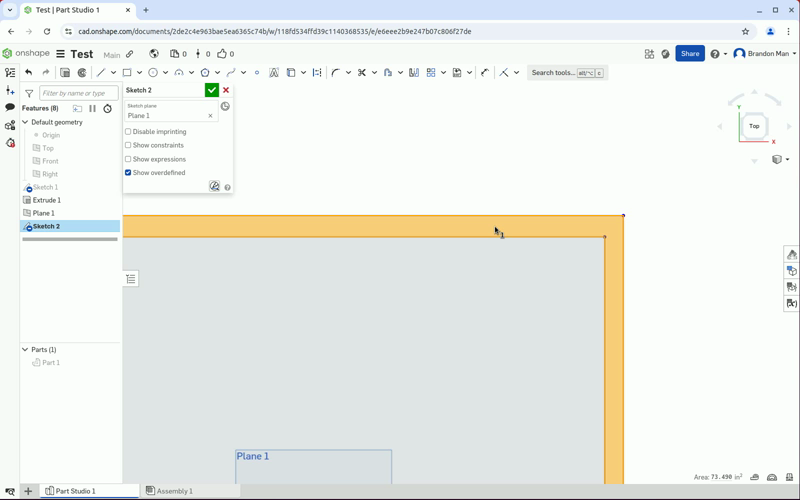
scroll(-6)
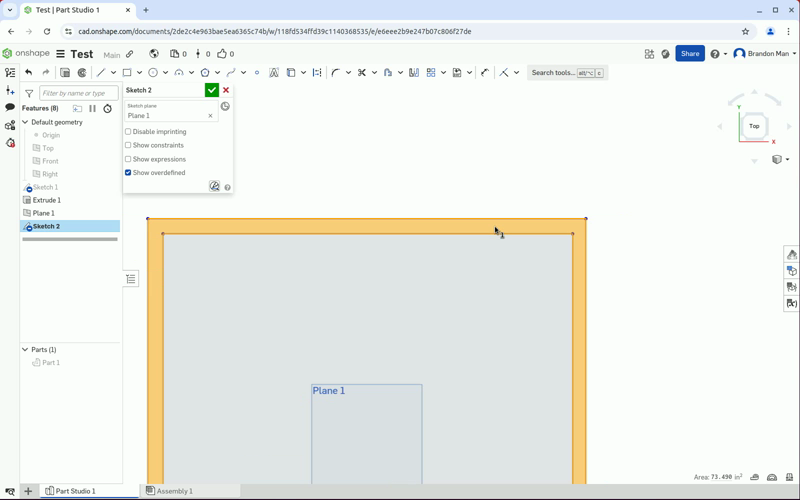
scroll(-6)
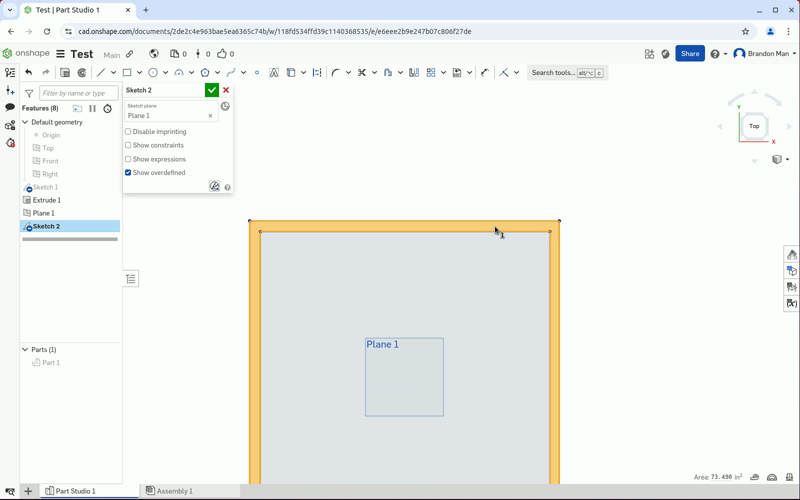
scroll(-6)
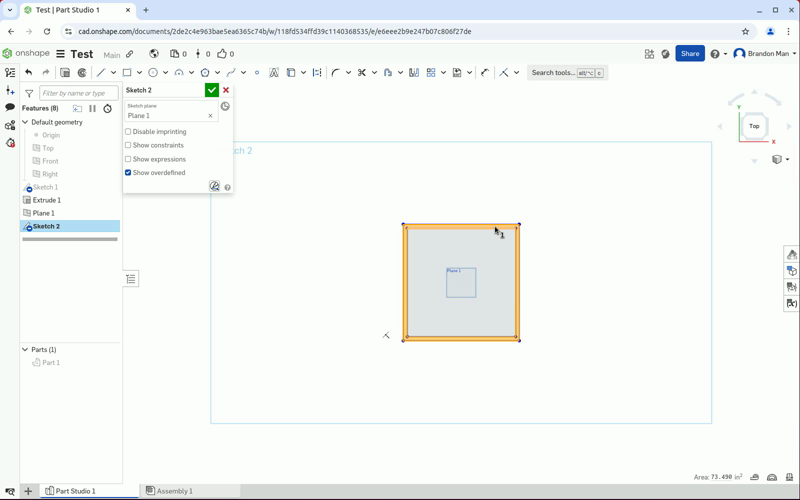
mouse_move(73, 352)
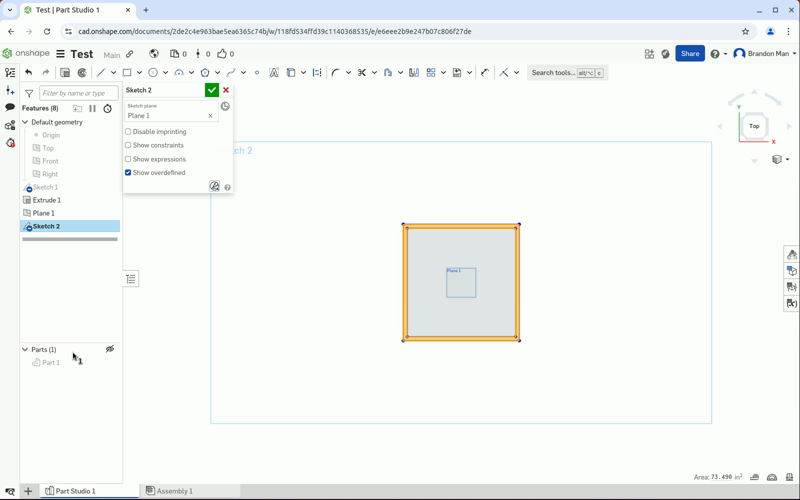
key(shift+y)
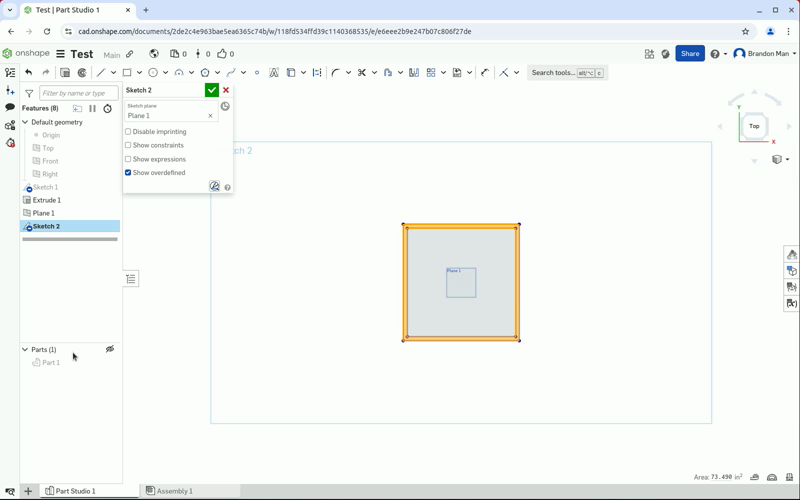
key(shift+e)
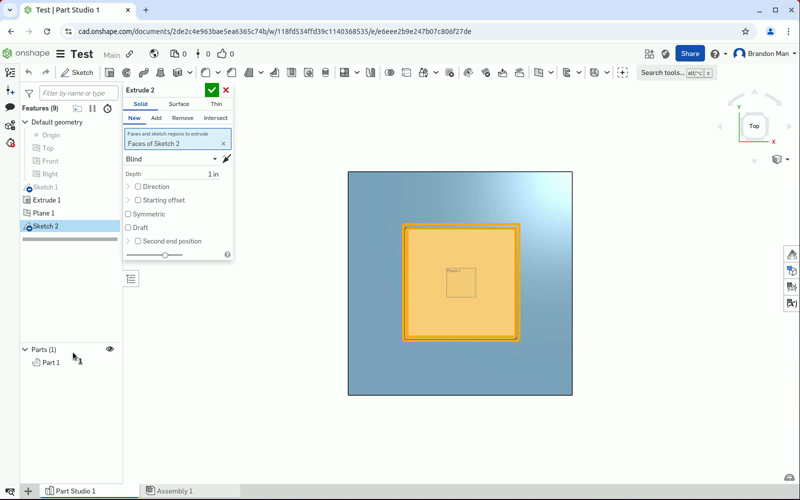
mouse_move(143, 106)
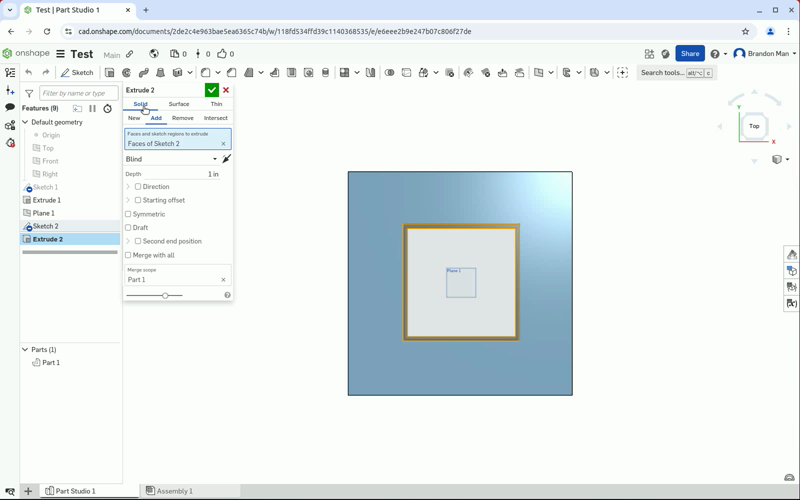
click(143, 106)
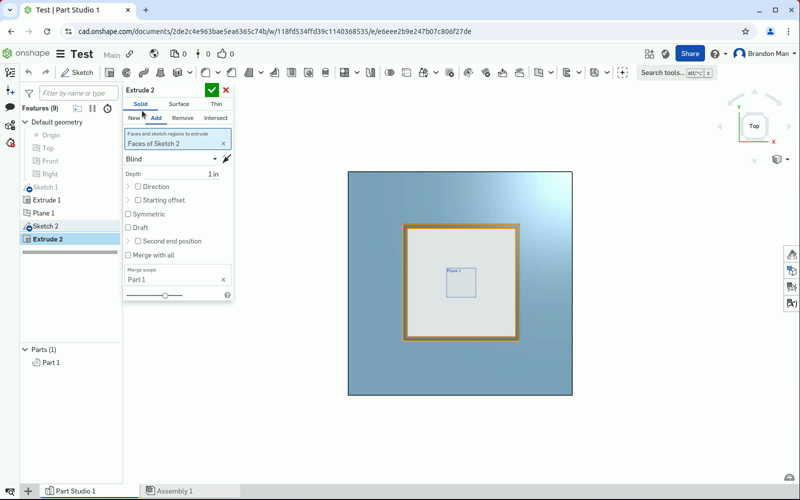
mouse_move(137, 120)
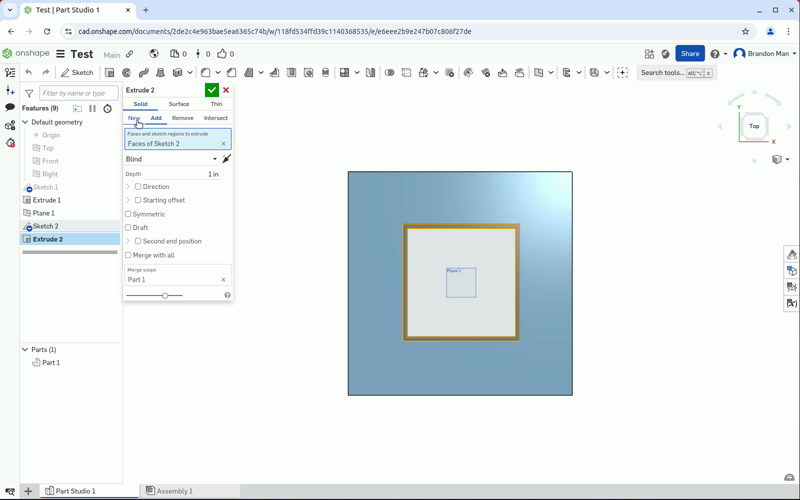
click(137, 120)
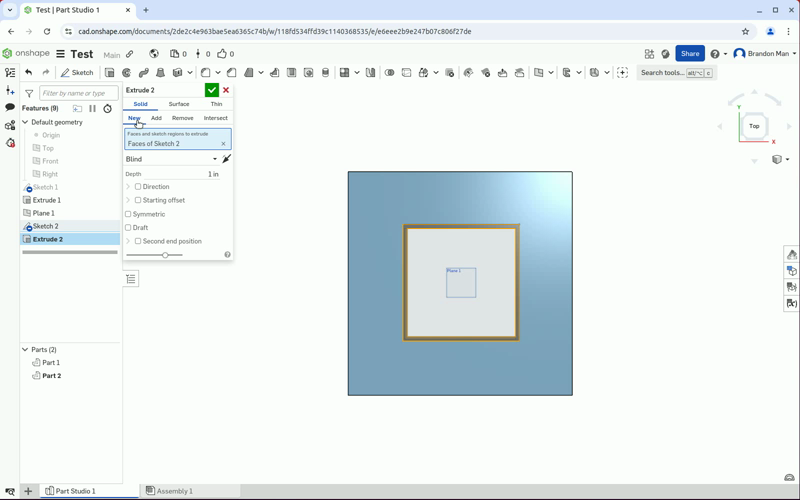
key(tab, 4)
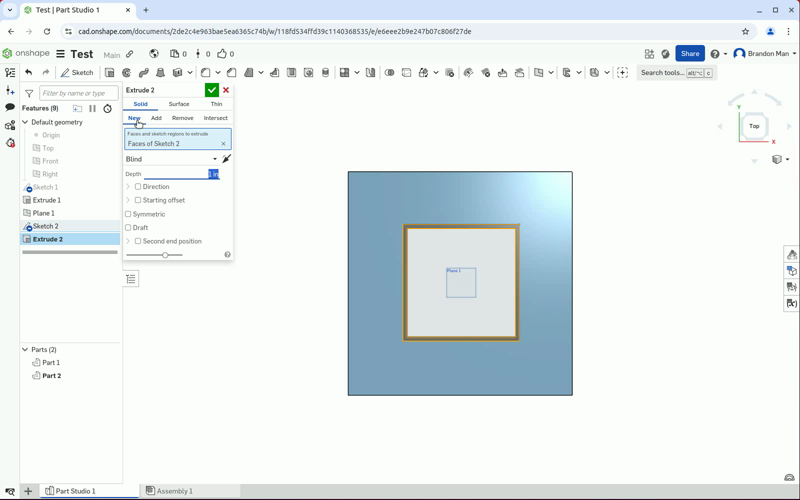
text(16.85)
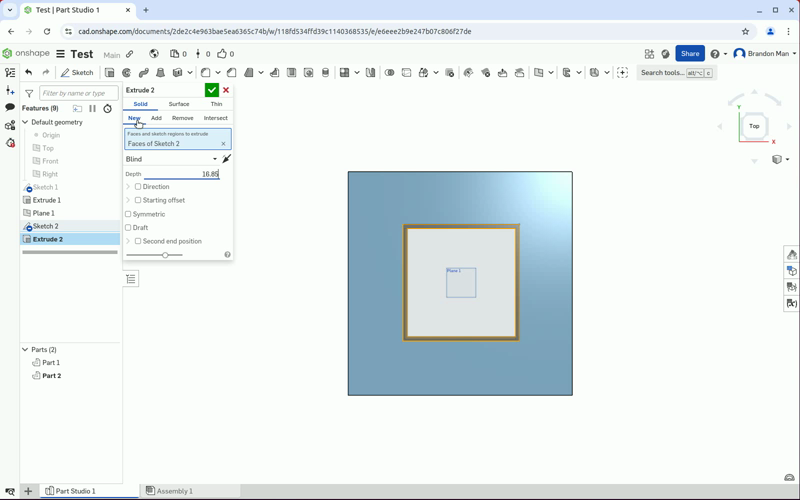
key(enter)
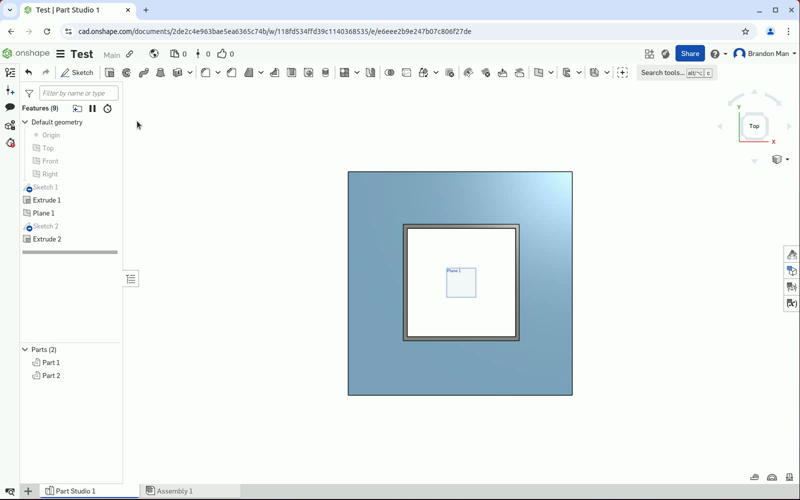
key(shift+h)
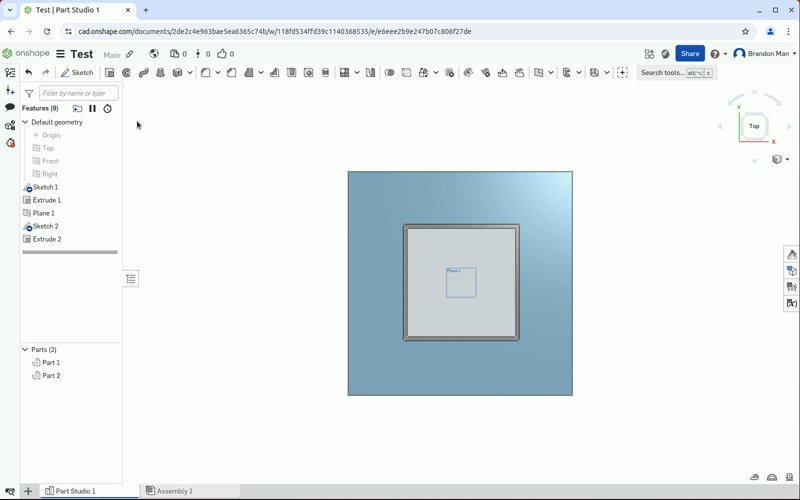
key(shift+h)
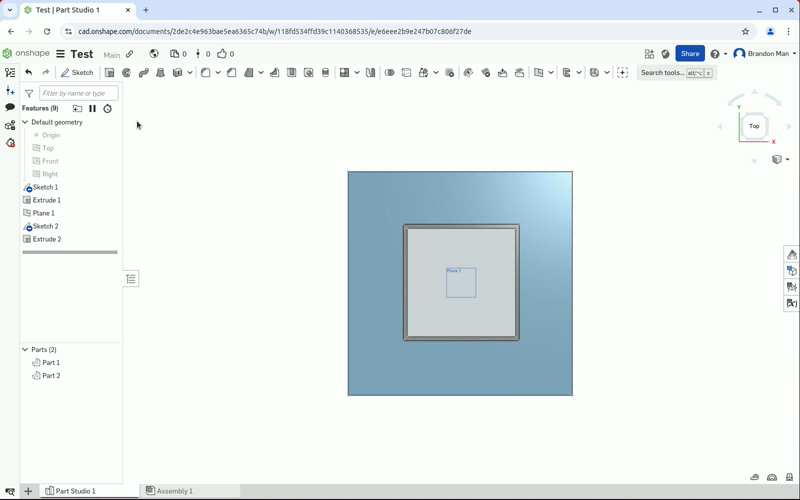
key(shift+7)
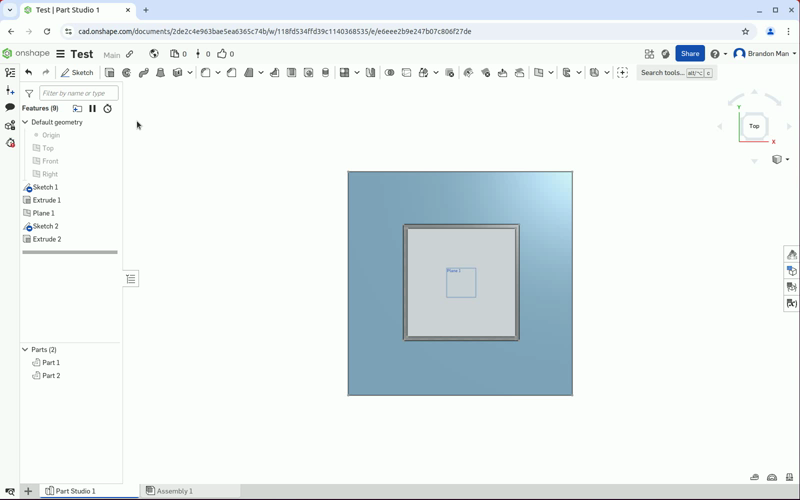
key(up, 3)
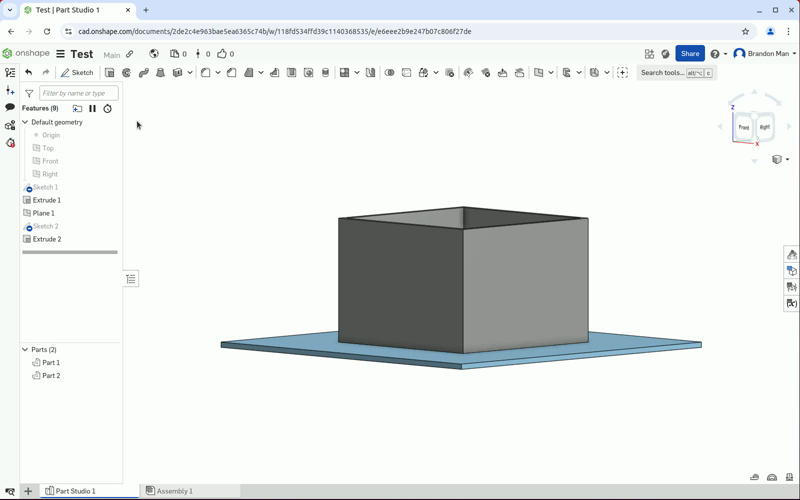
key(left, 3)
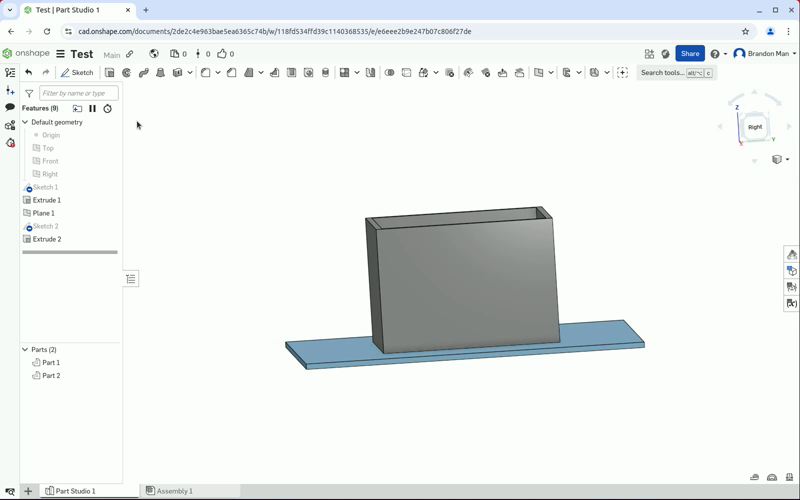
key(right, 3)
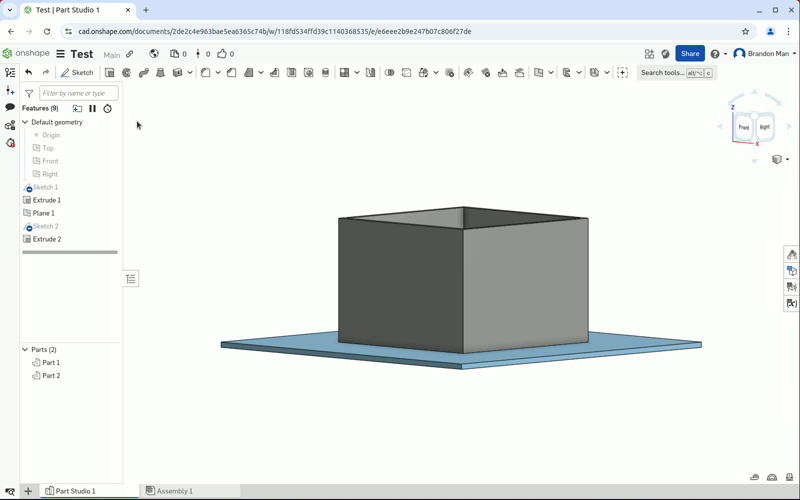
key(down, 3)
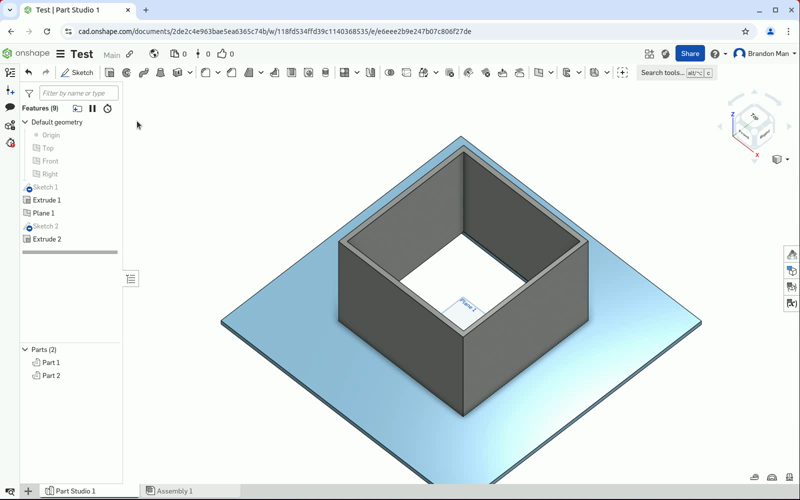
mouse_move(73, 189)
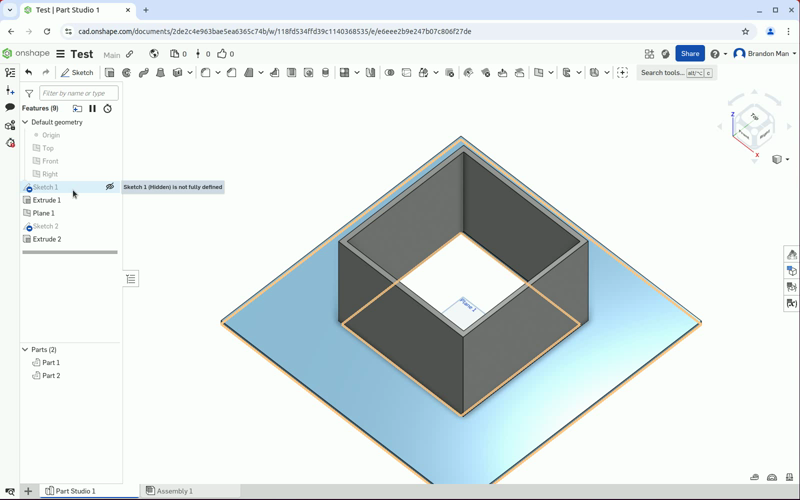
click(73, 189)